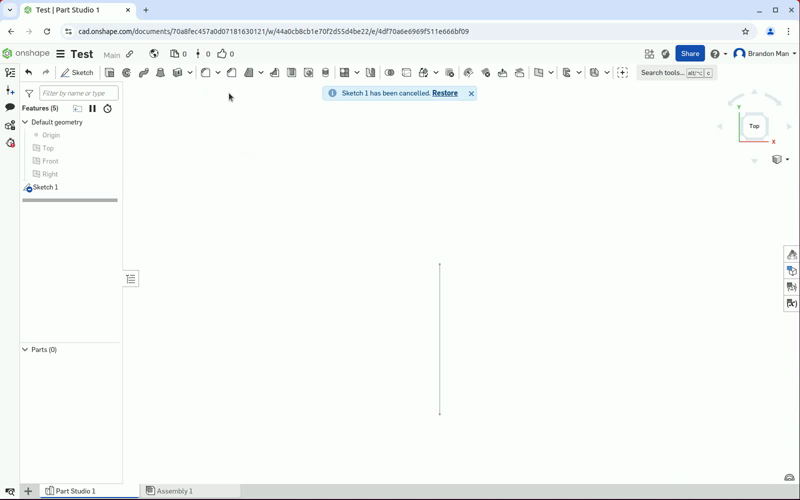
key(shift+h)
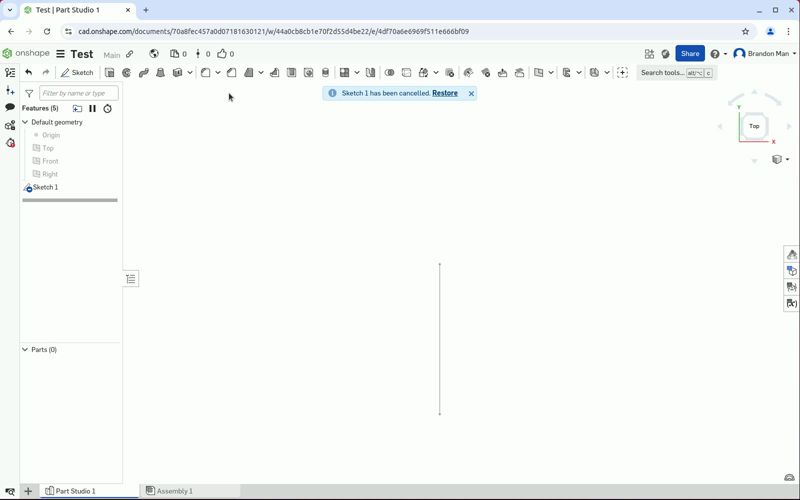
key(shift+s)
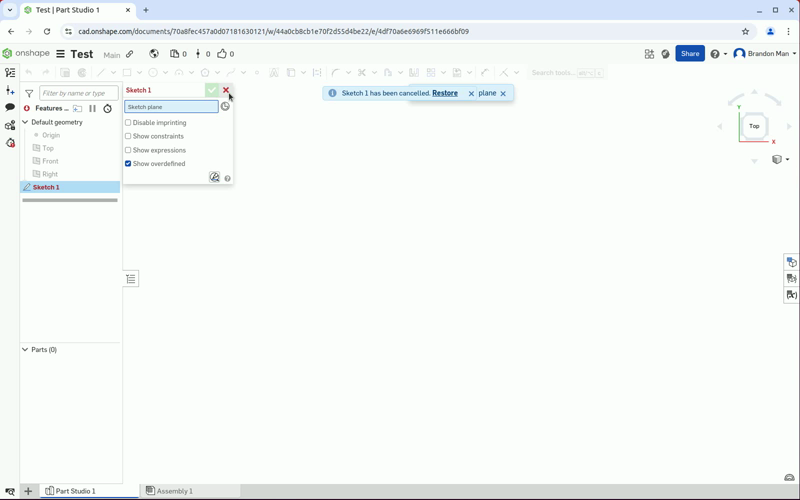
mouse_move(73, 150)
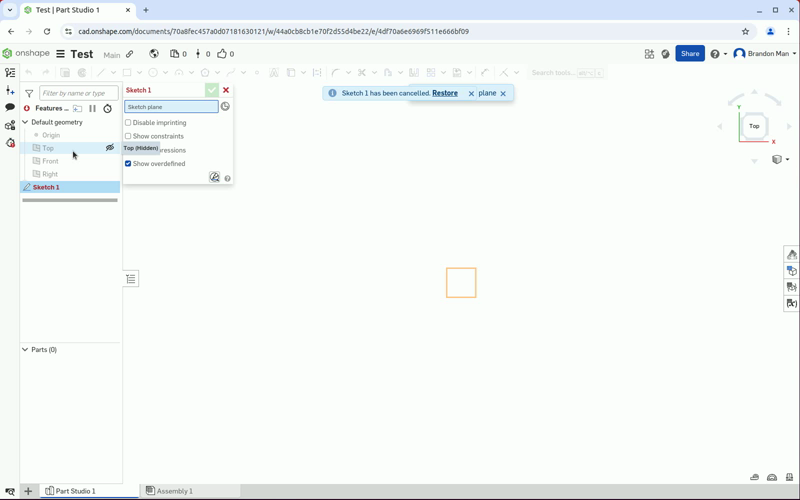
click(73, 150)
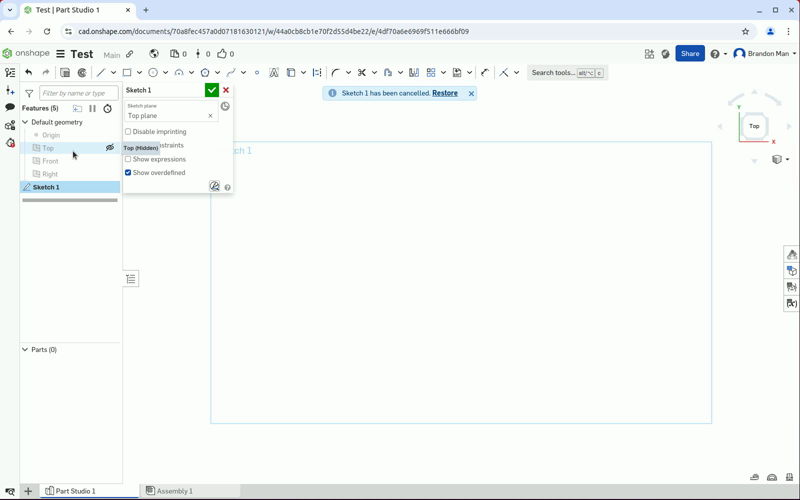
mouse_move(73, 352)
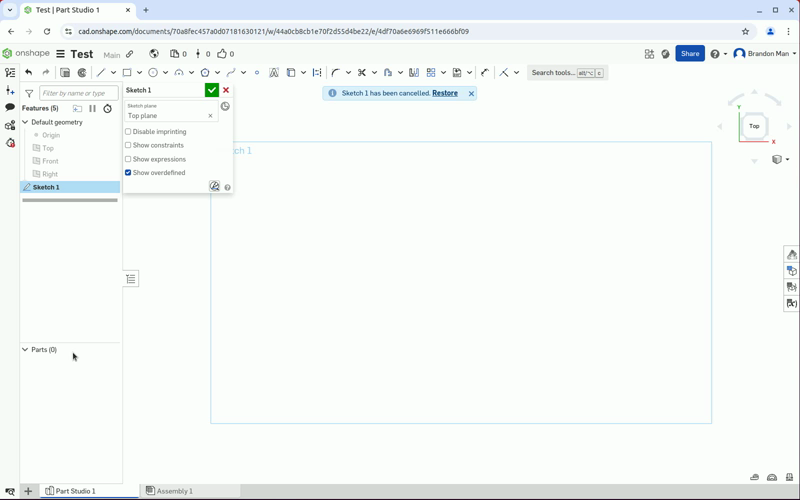
key(y)
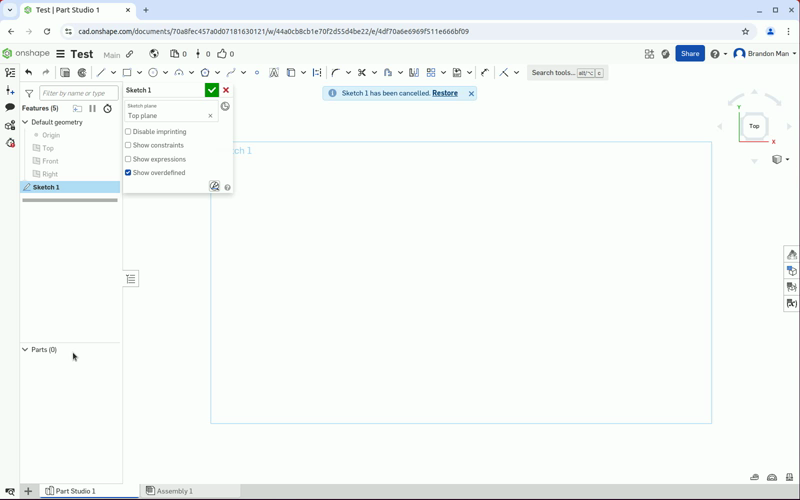
key(l)
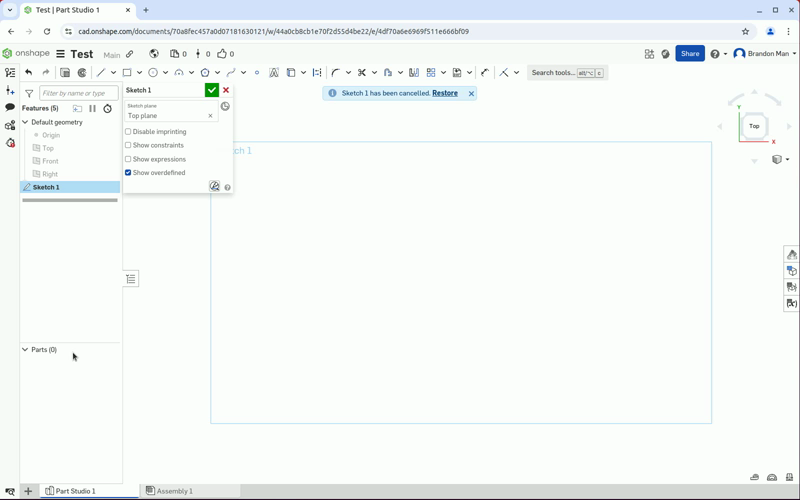
key_down(shift)
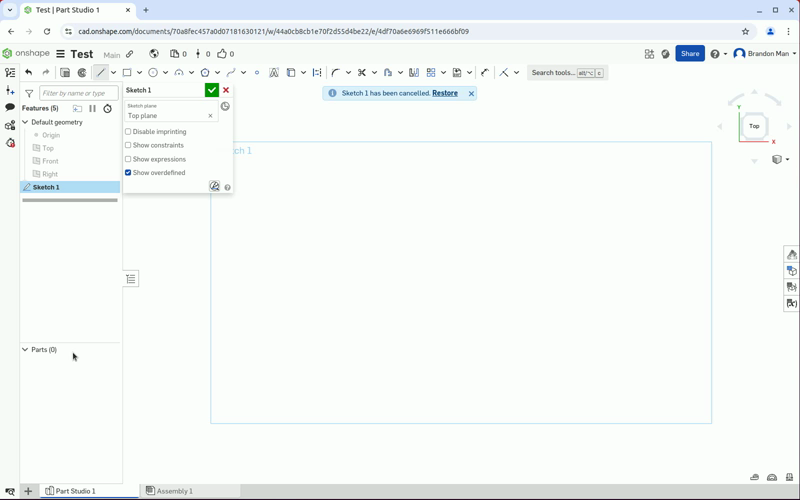
mouse_move(349, 395)
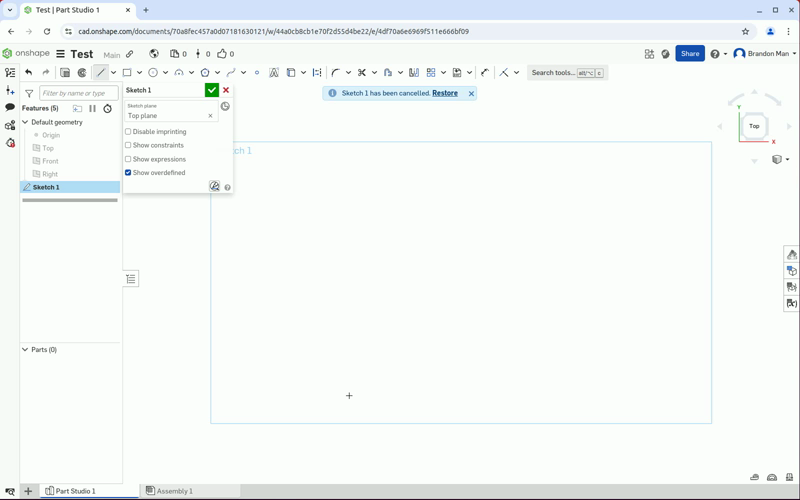
click(349, 395)
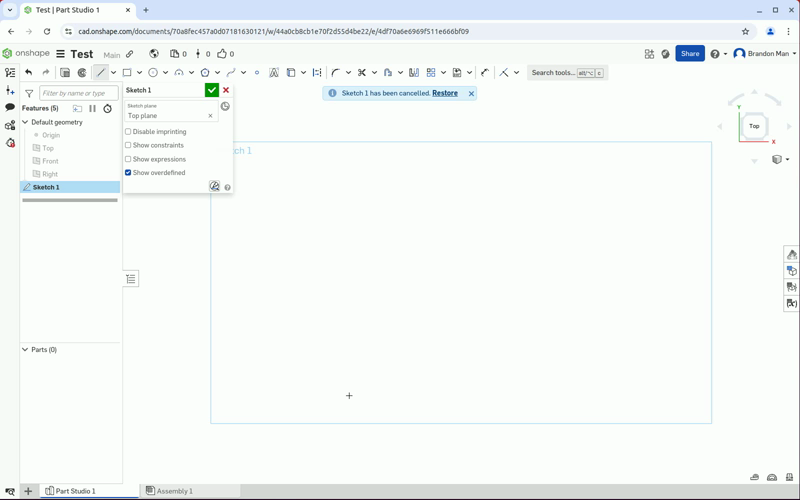
key_up(shift)
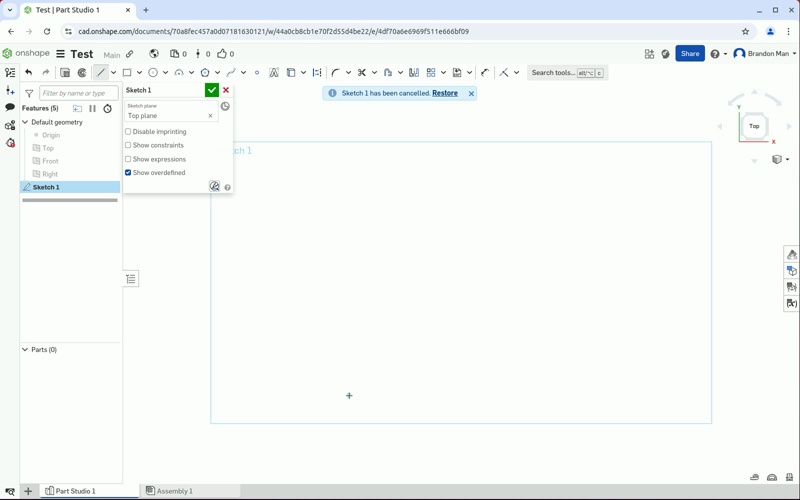
key_down(shift)
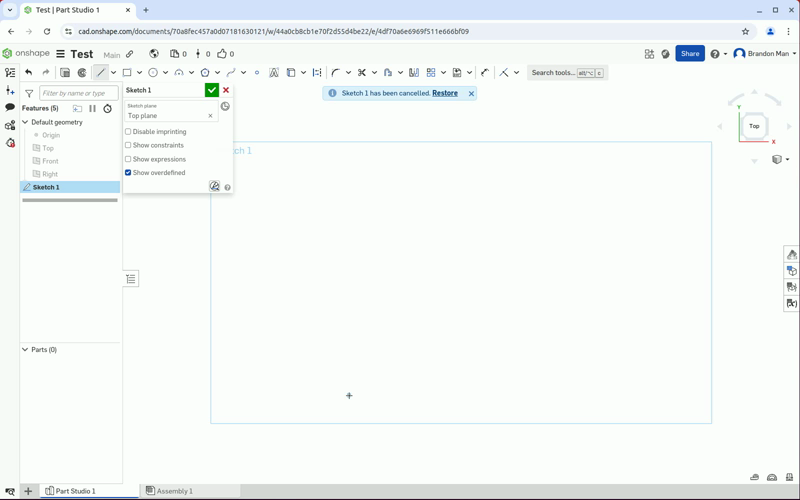
mouse_move(570, 395)
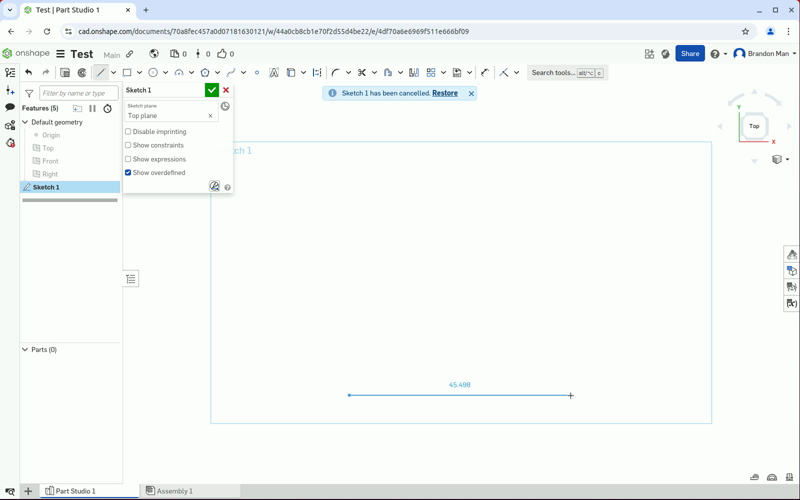
click(570, 395)
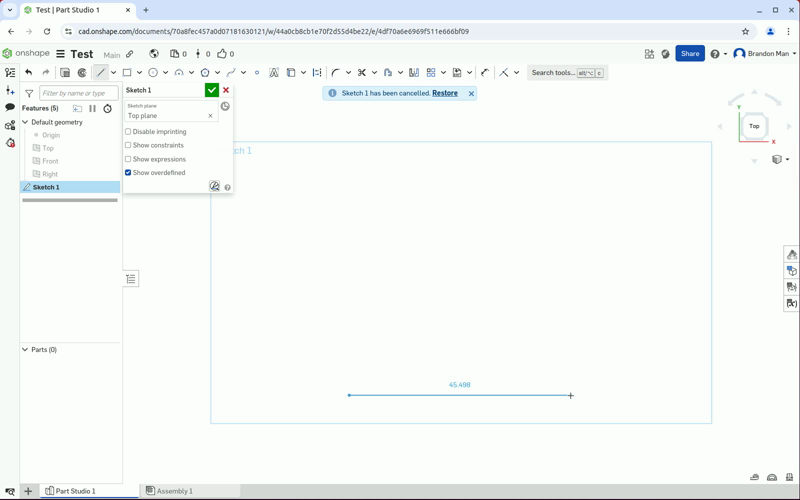
key_up(shift)
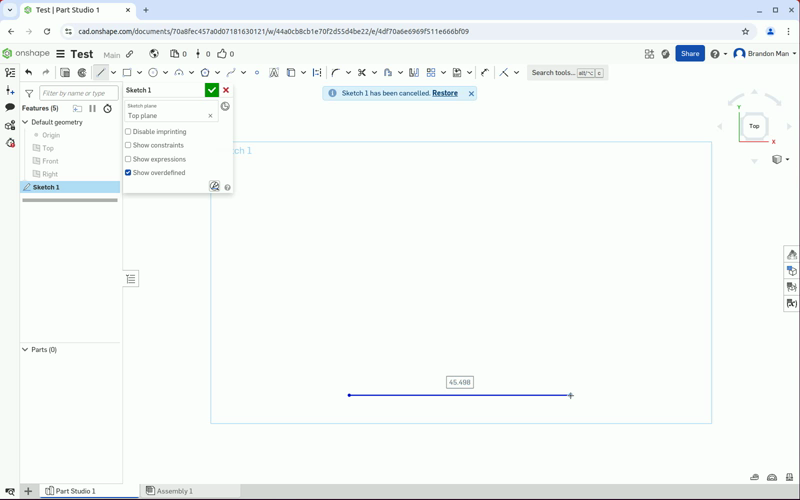
key_down(shift)
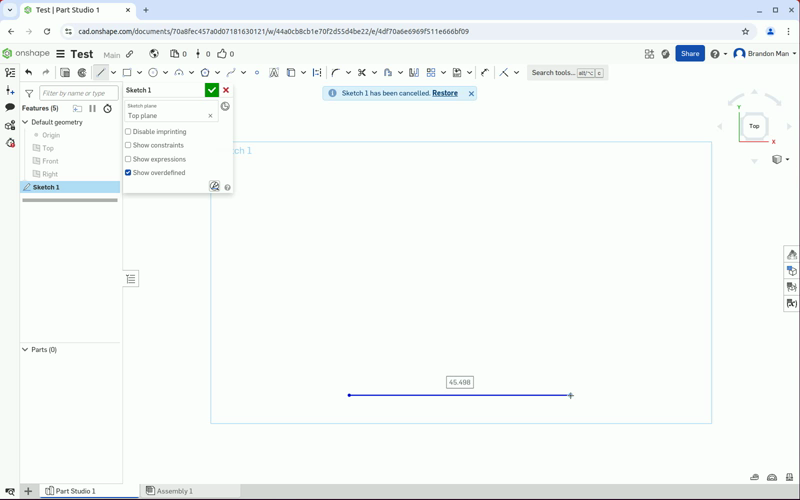
mouse_move(570, 174)
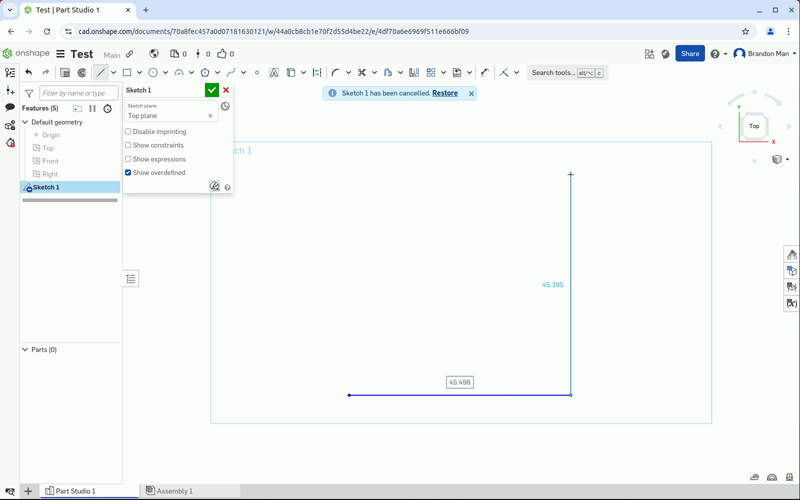
click(570, 174)
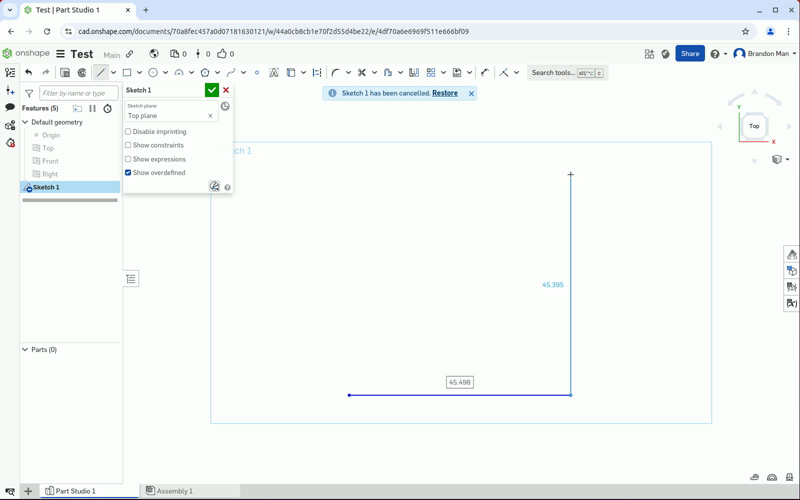
key_up(shift)
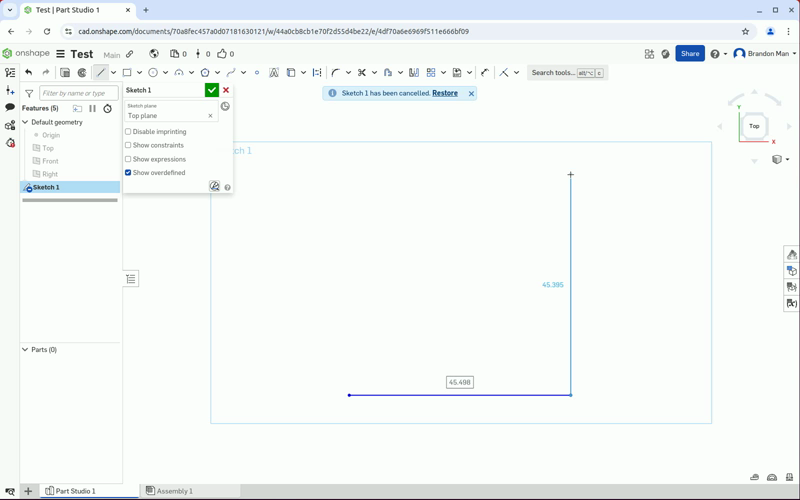
key_down(shift)
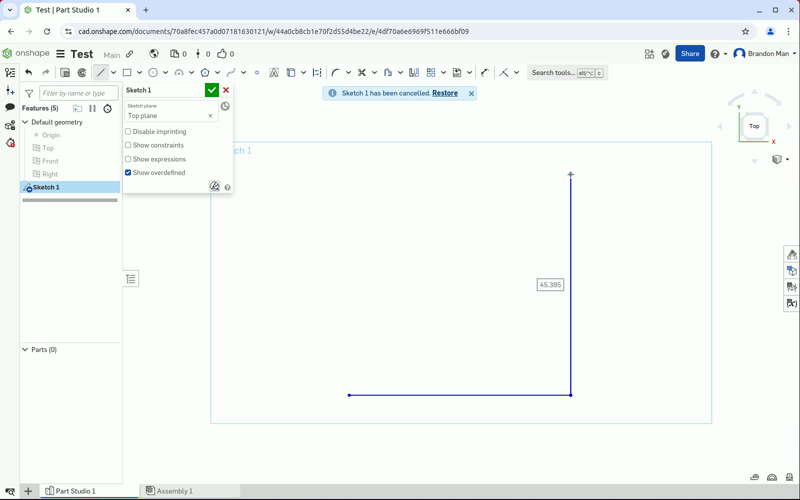
mouse_move(349, 174)
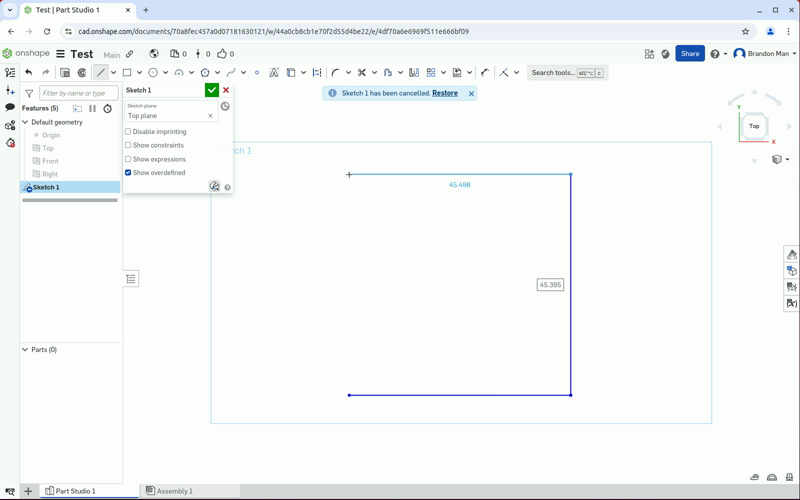
click(349, 174)
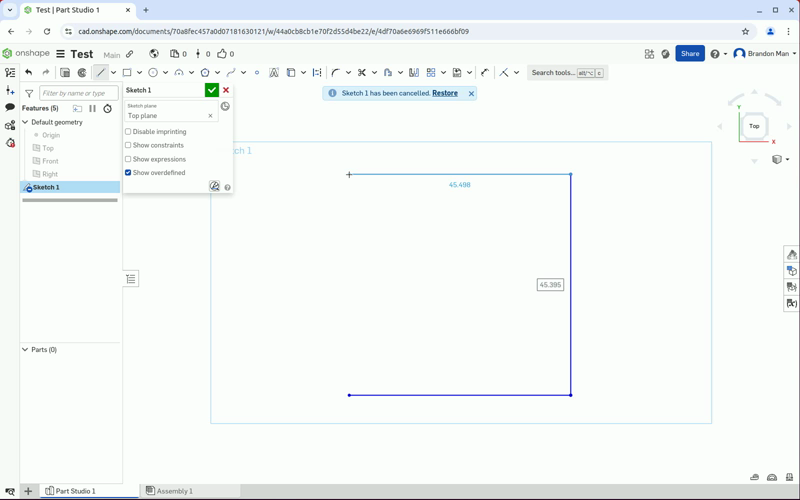
key_up(shift)
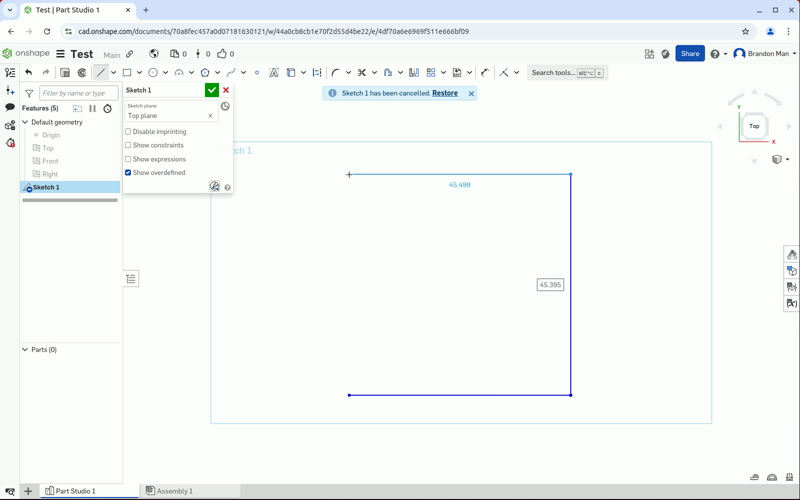
key_down(shift)
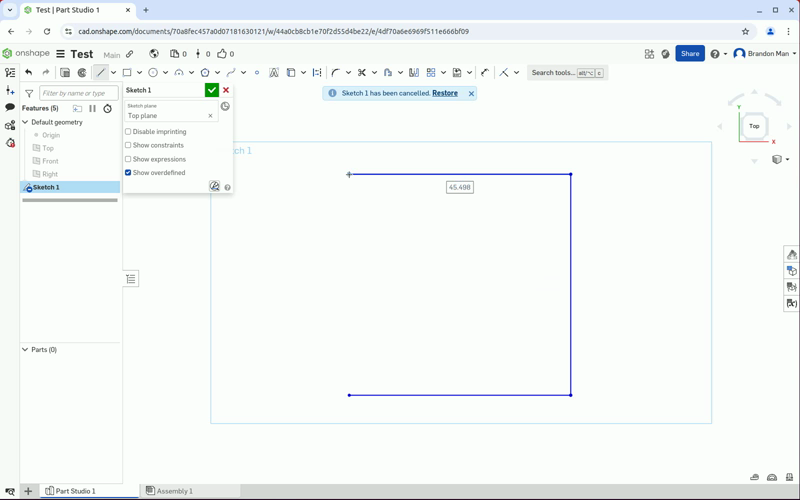
mouse_move(349, 395)
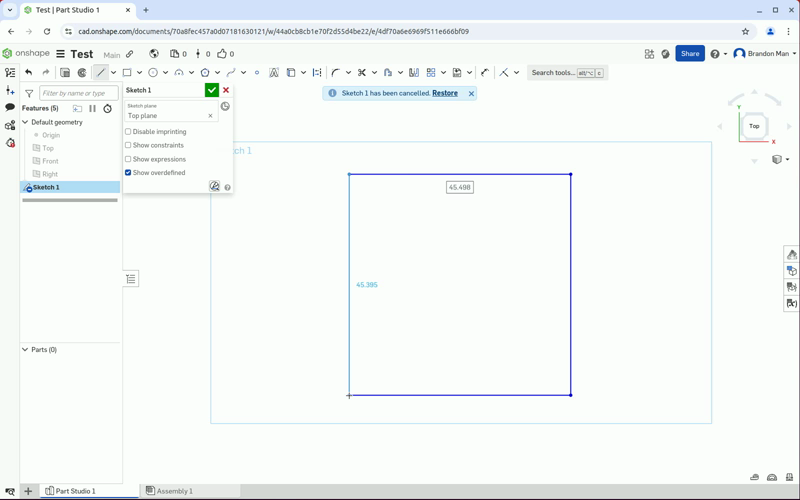
key_up(shift)
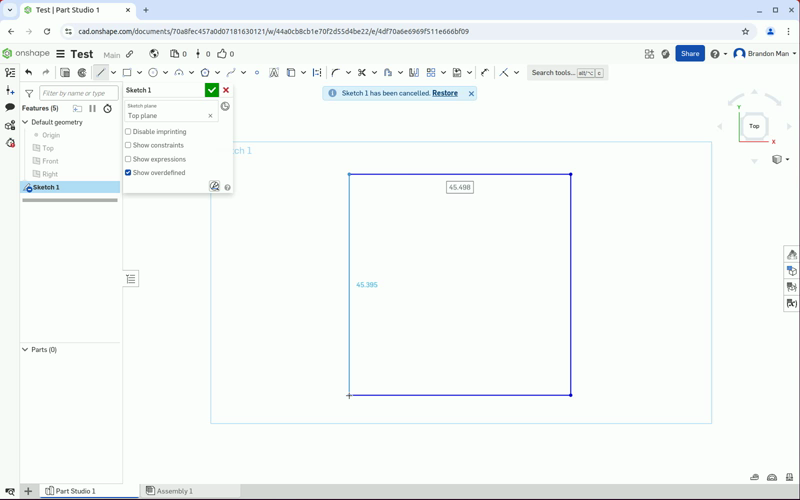
click(349, 395)
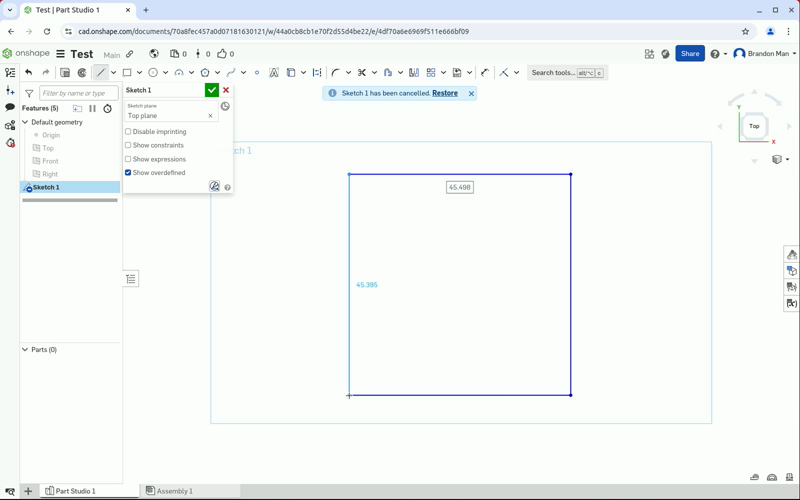
key(esc)
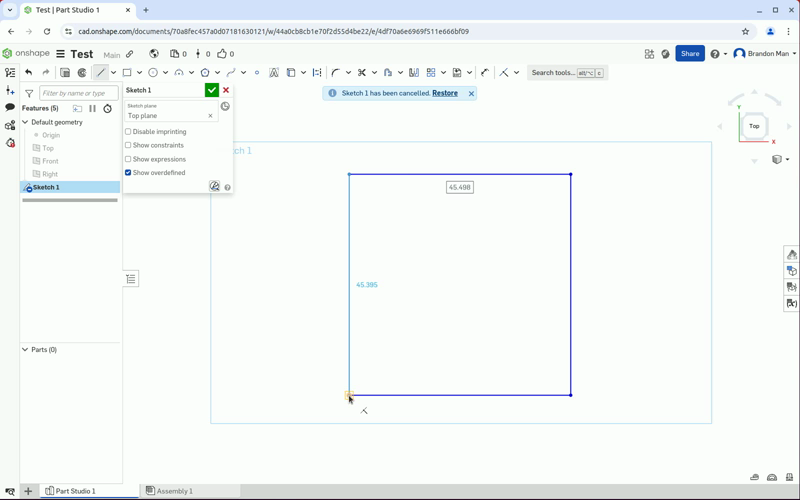
mouse_move(436, 269)
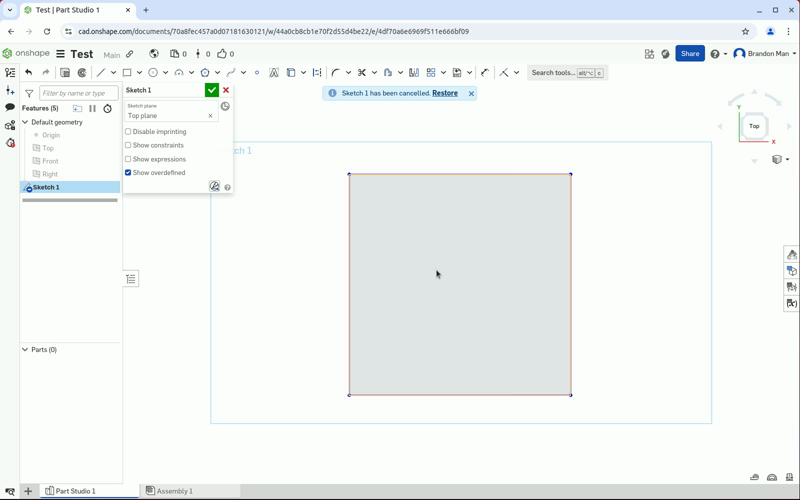
click(436, 269)
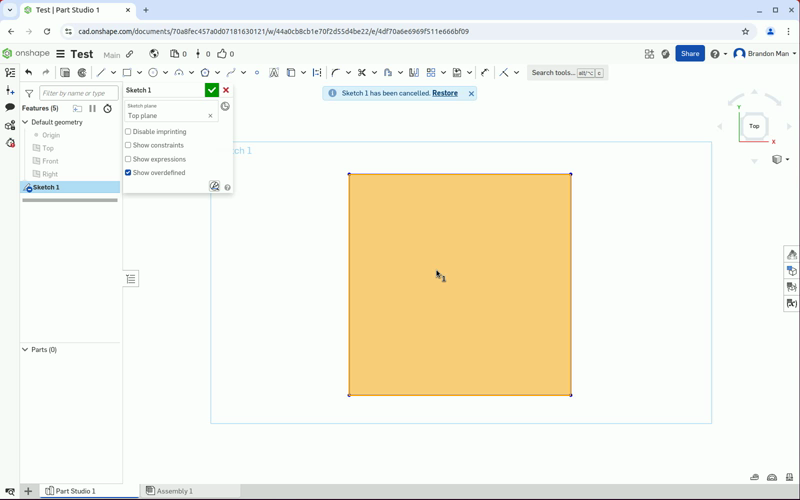
mouse_move(73, 352)
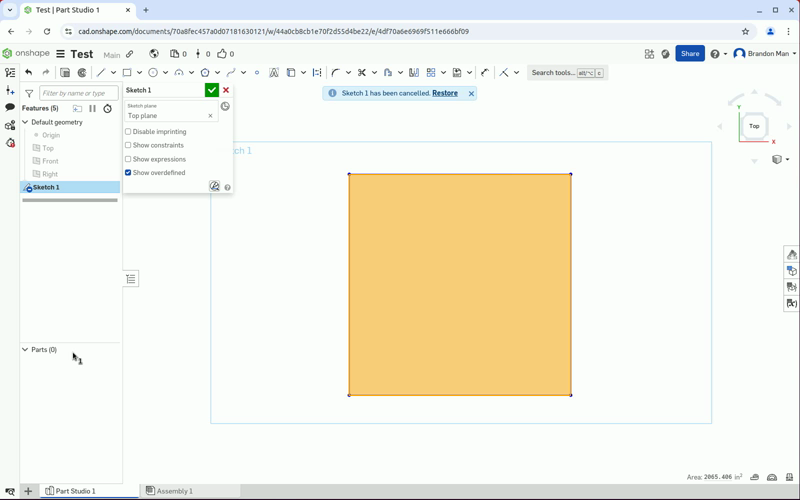
key(shift+y)
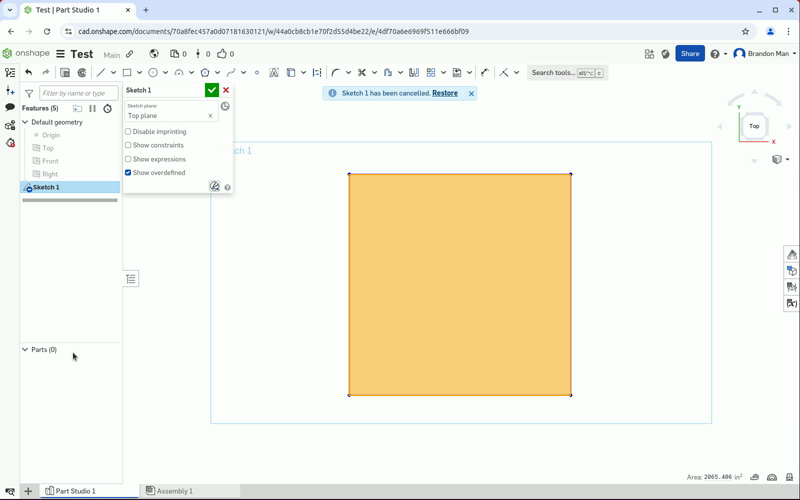
key(shift+e)
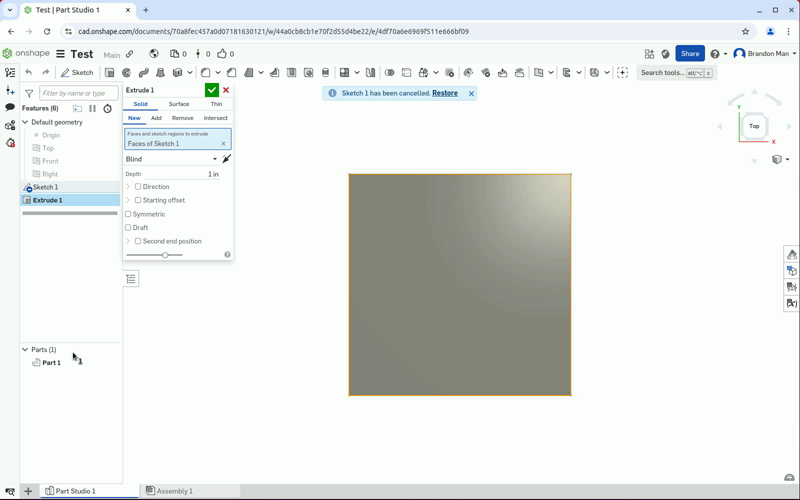
mouse_move(143, 106)
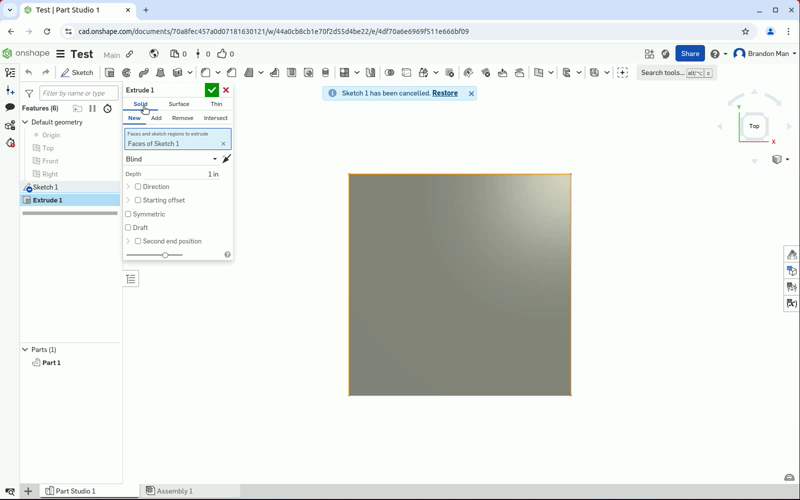
click(143, 106)
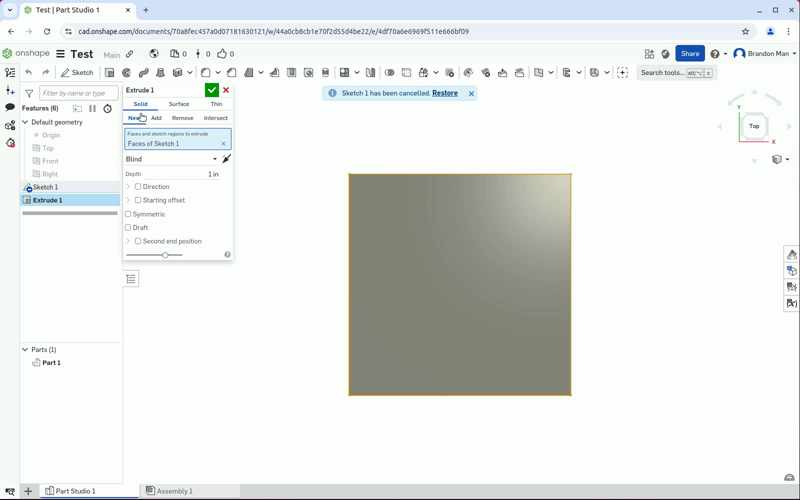
mouse_move(137, 120)
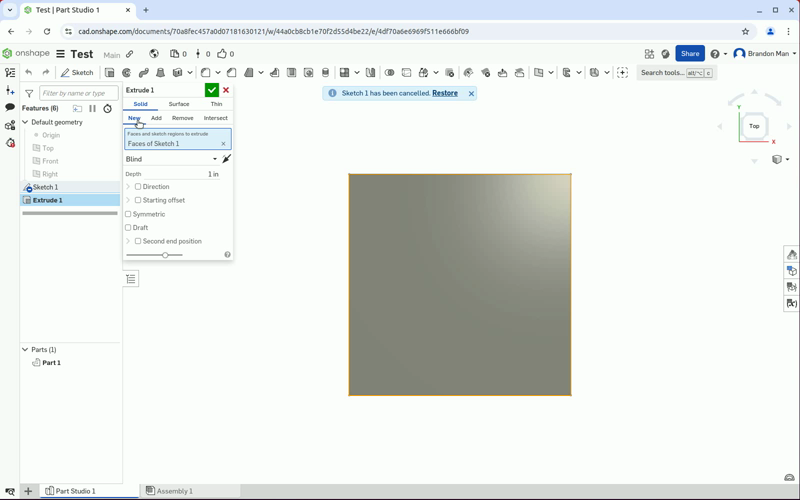
click(137, 120)
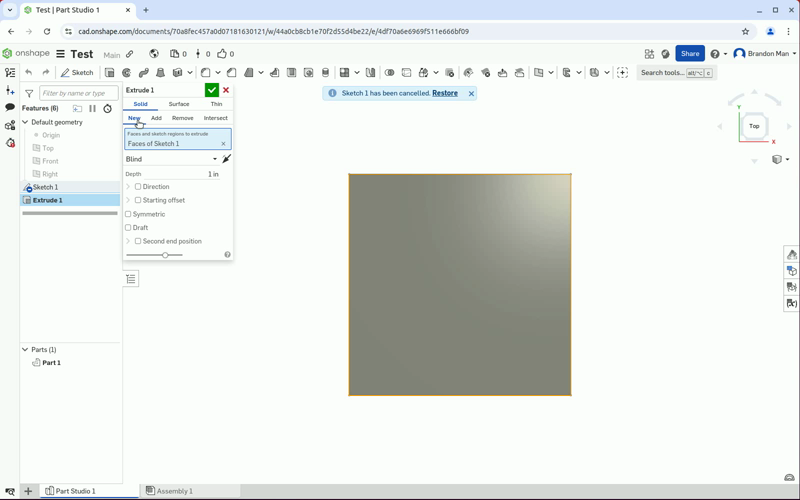
key(tab, 4)
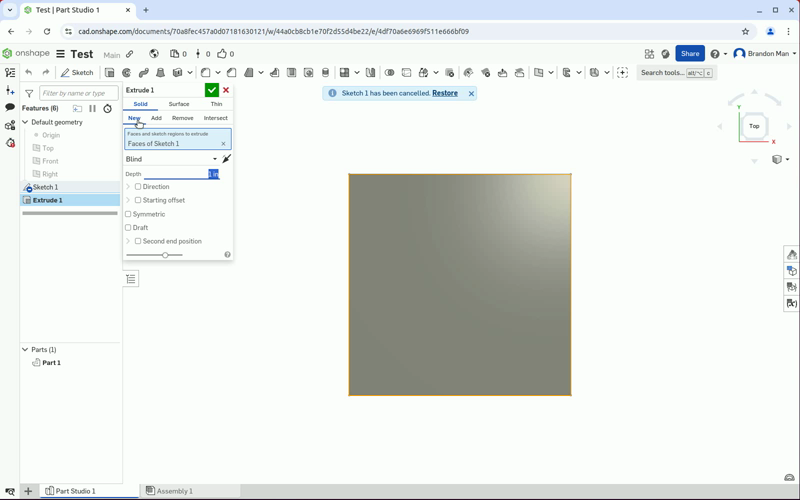
text(-45.736)
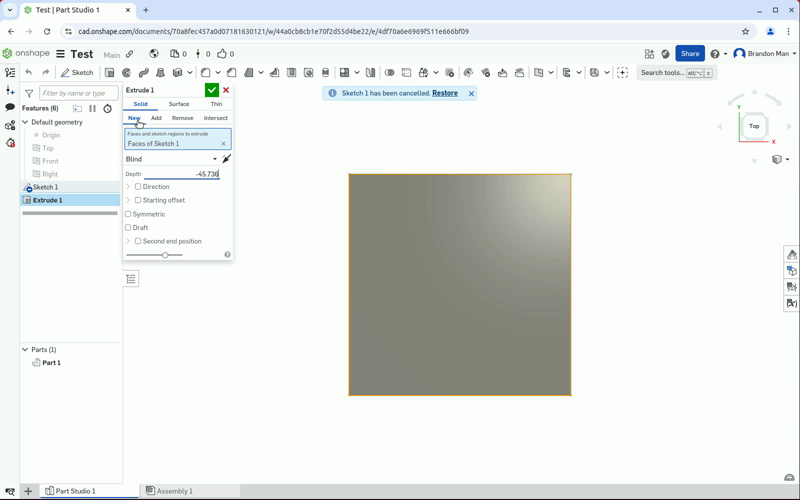
key(tab, 3)
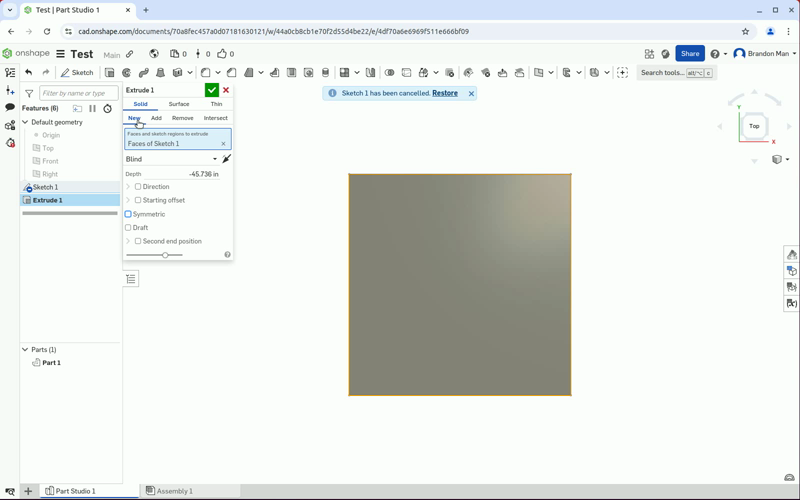
key(space)
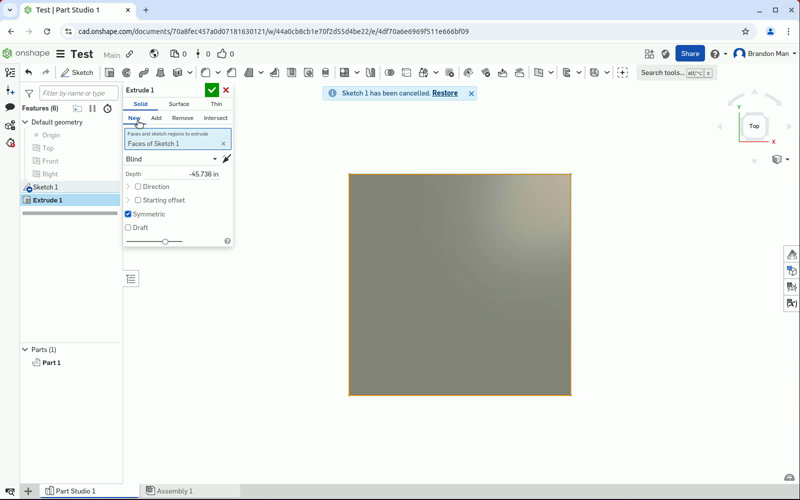
key(enter)
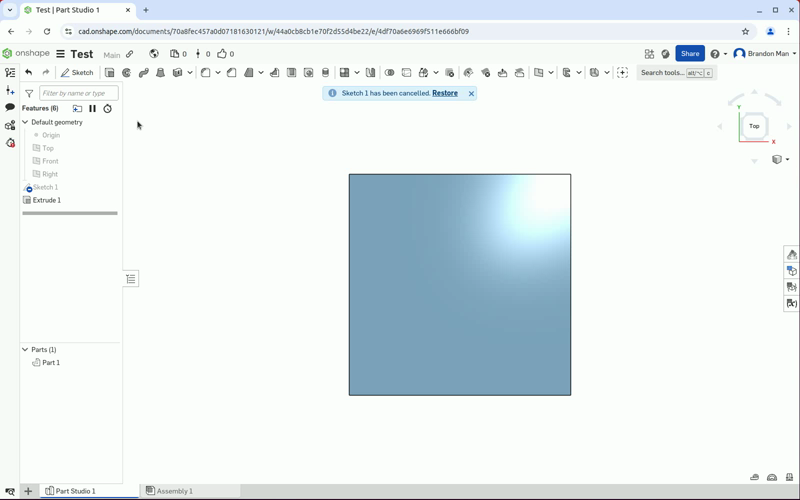
key(shift+h)
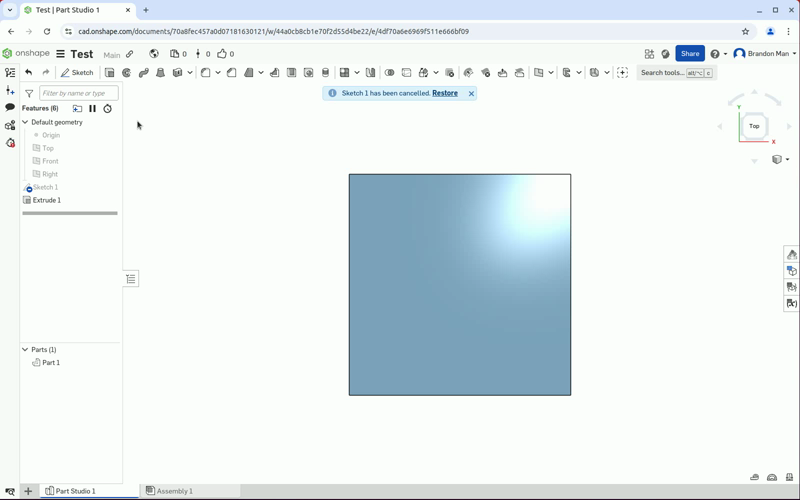
key(shift+h)
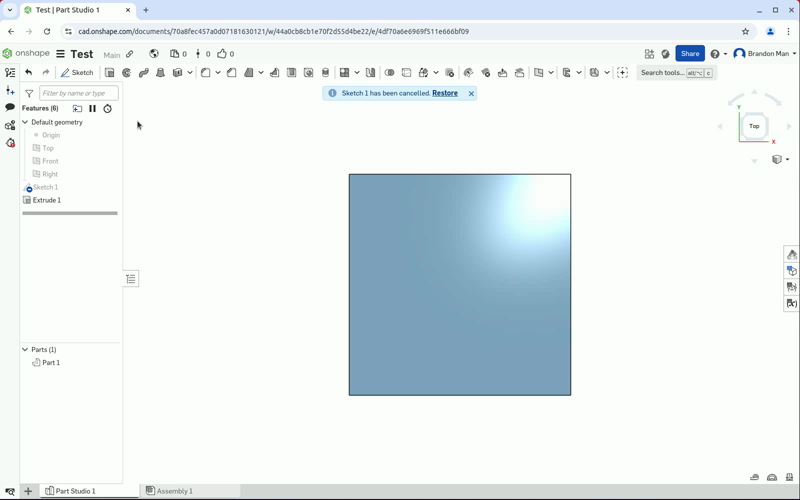
mouse_move(73, 189)
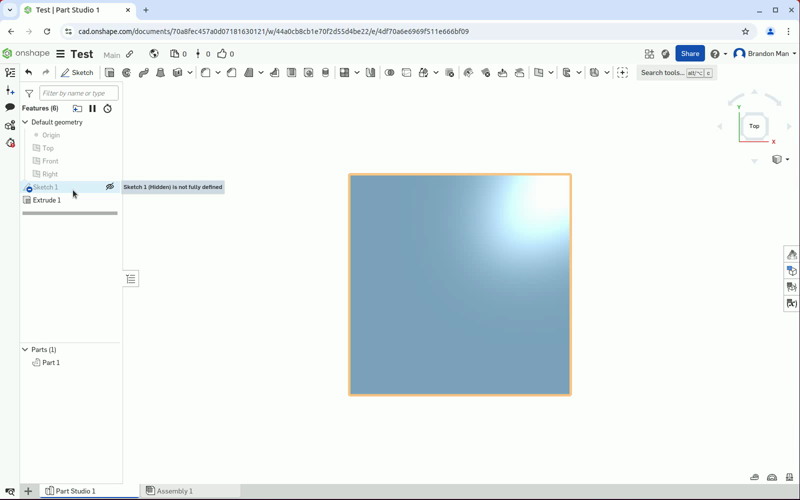
click(73, 189)
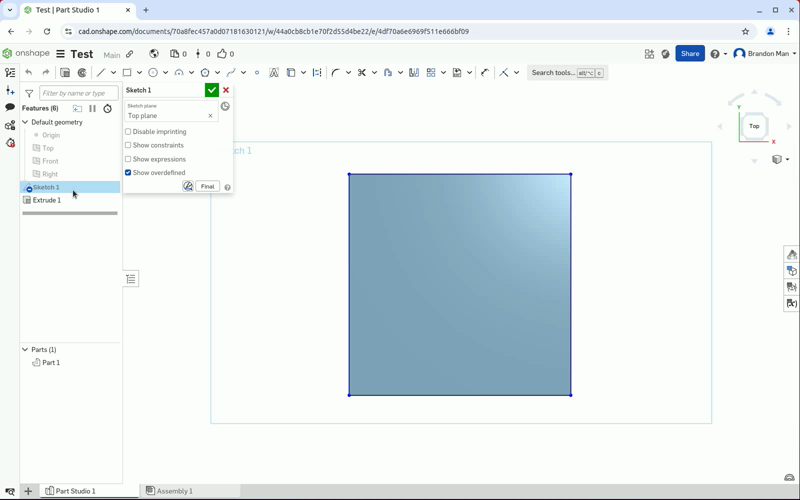
mouse_move(229, 92)
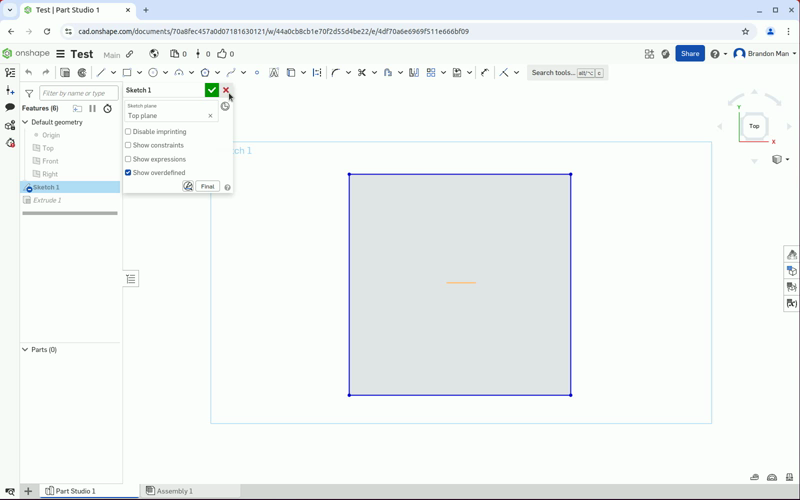
click(229, 92)
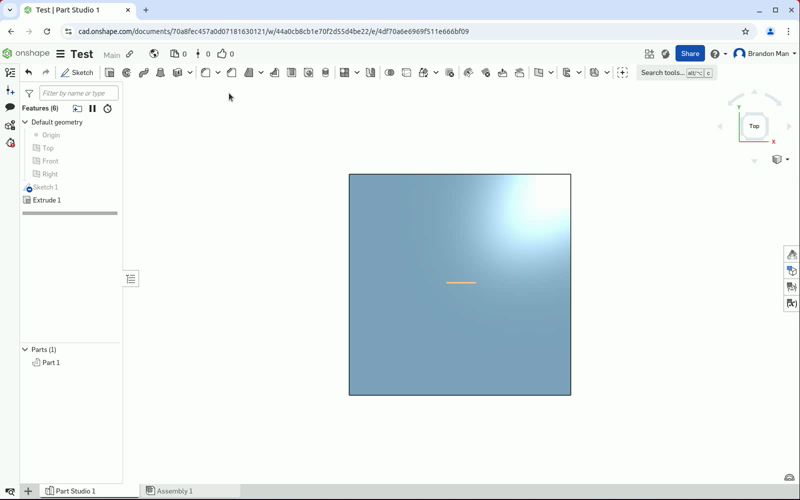
mouse_move(541, 75)
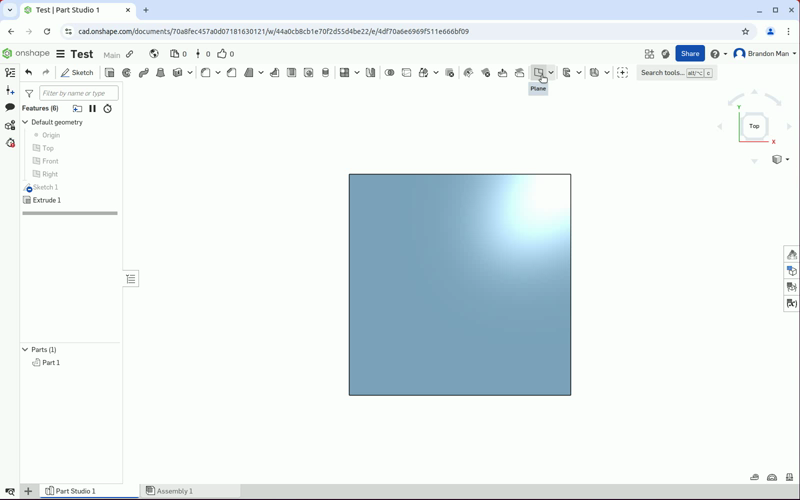
click(541, 75)
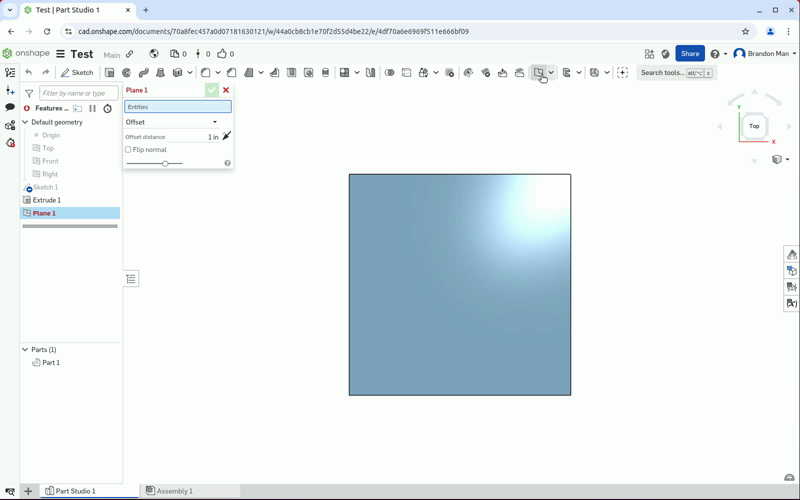
mouse_move(73, 150)
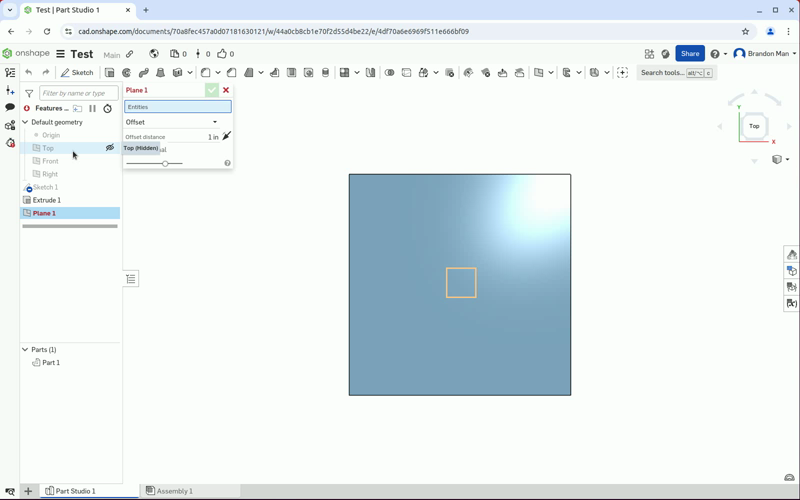
click(73, 150)
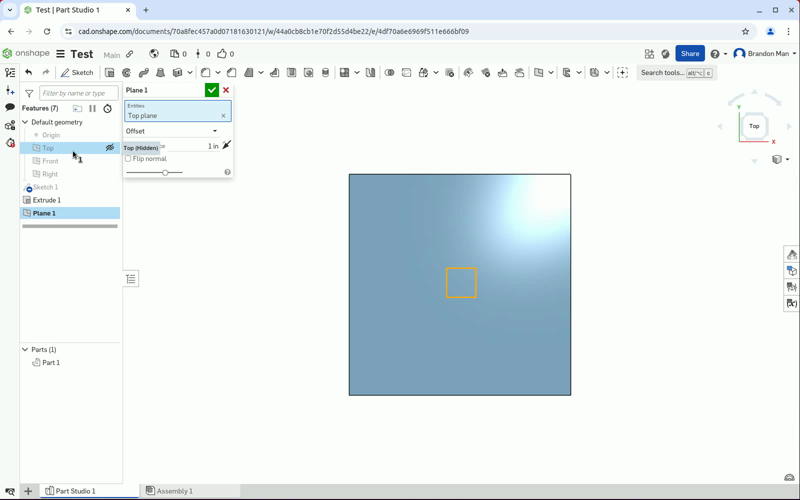
key(tab, 2)
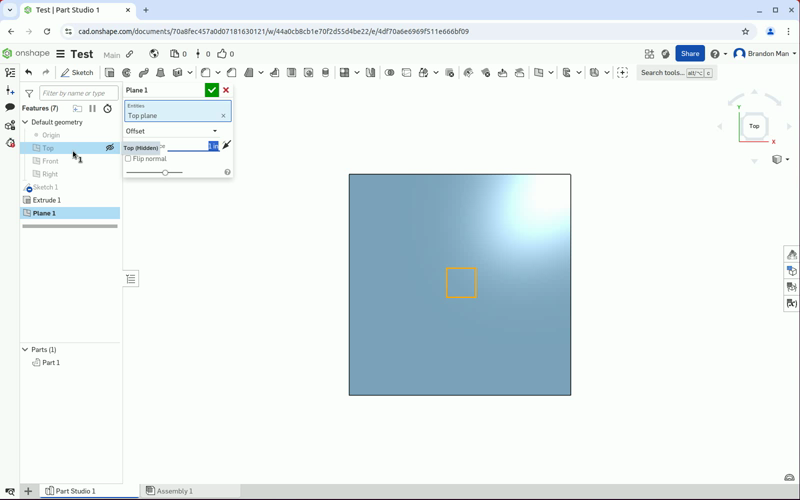
text(22.862)
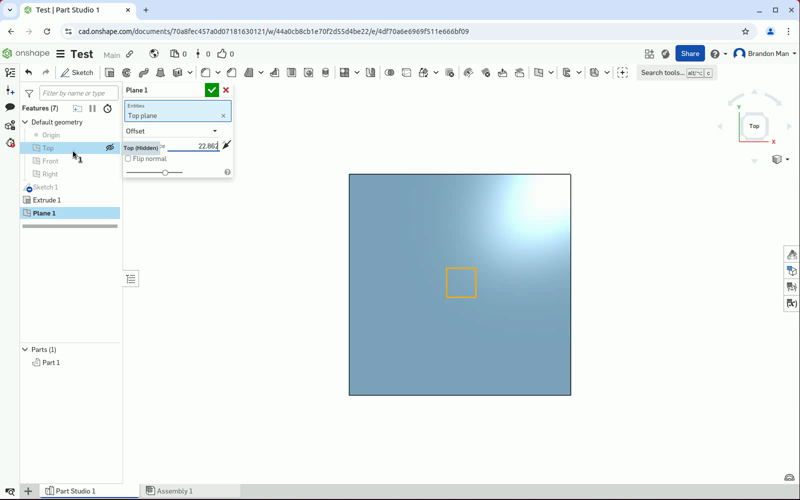
key(enter, 2)
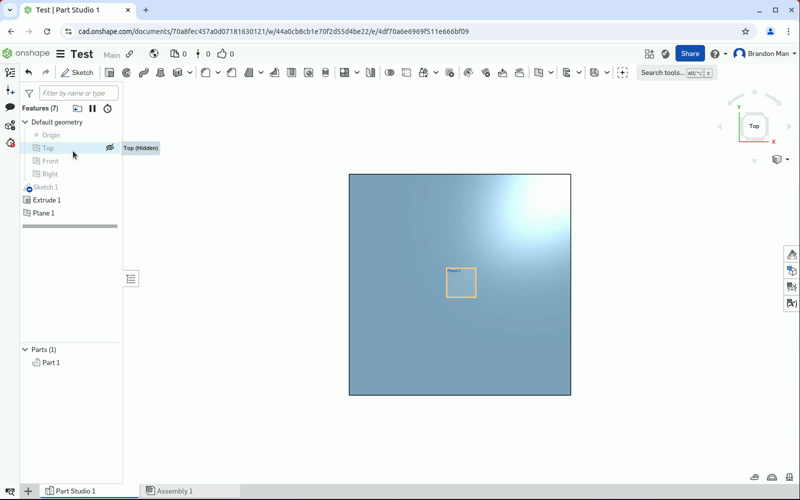
key(shift+s)
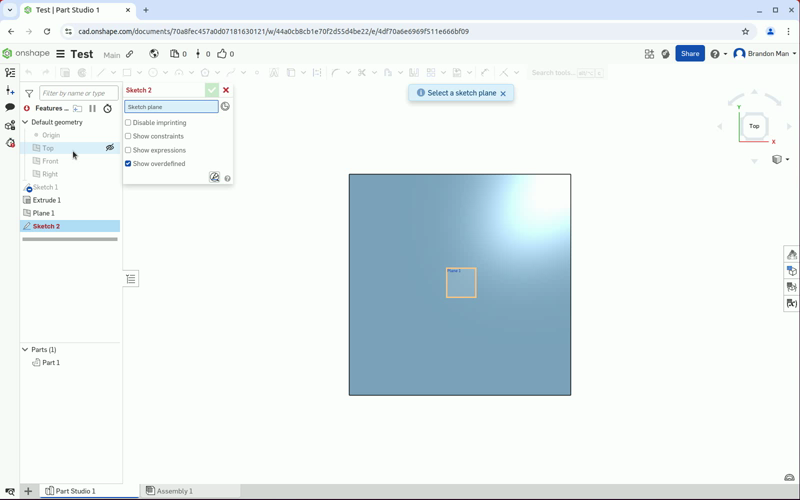
mouse_move(73, 215)
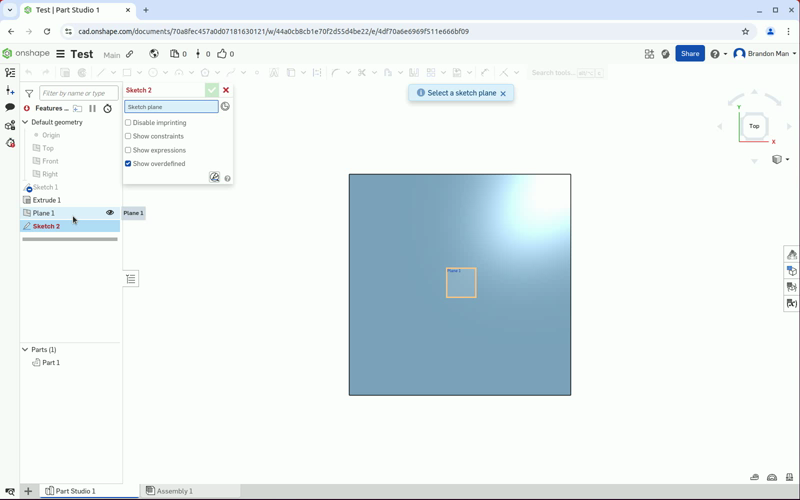
click(73, 215)
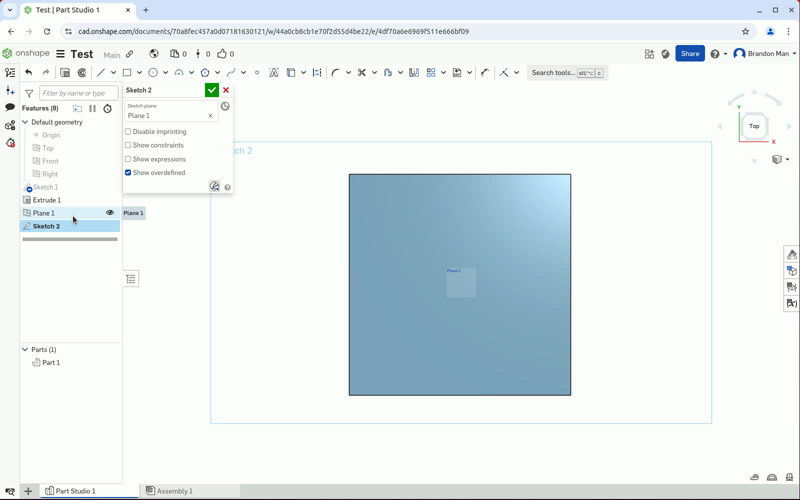
mouse_move(73, 352)
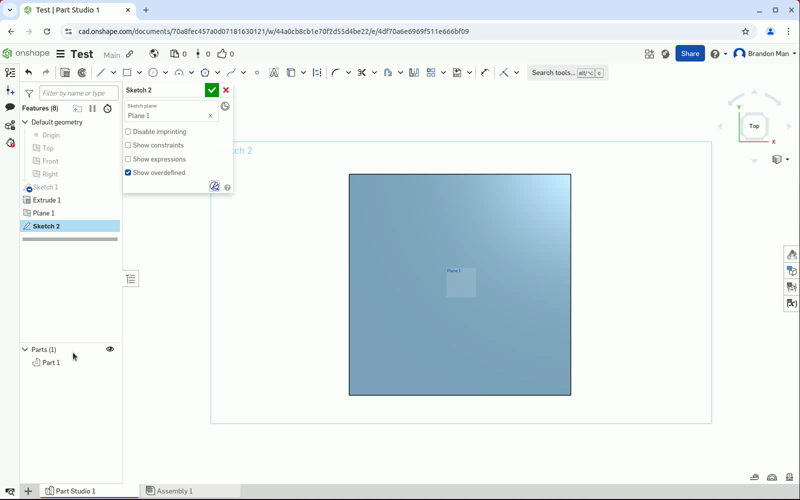
key(y)
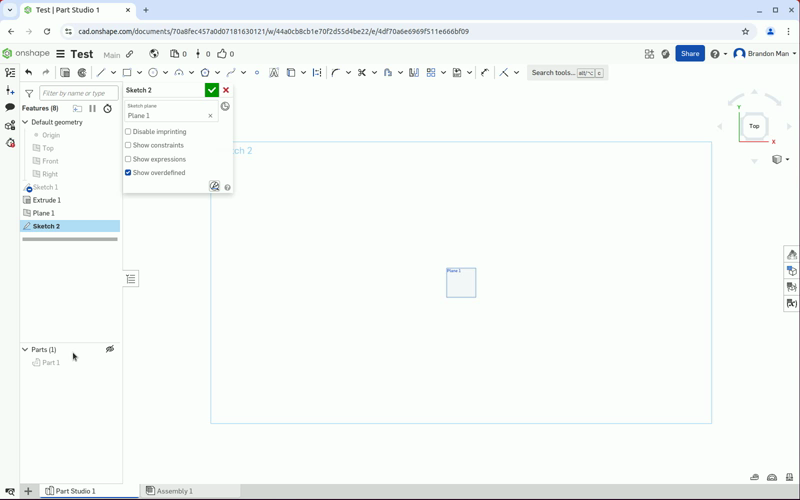
key(l)
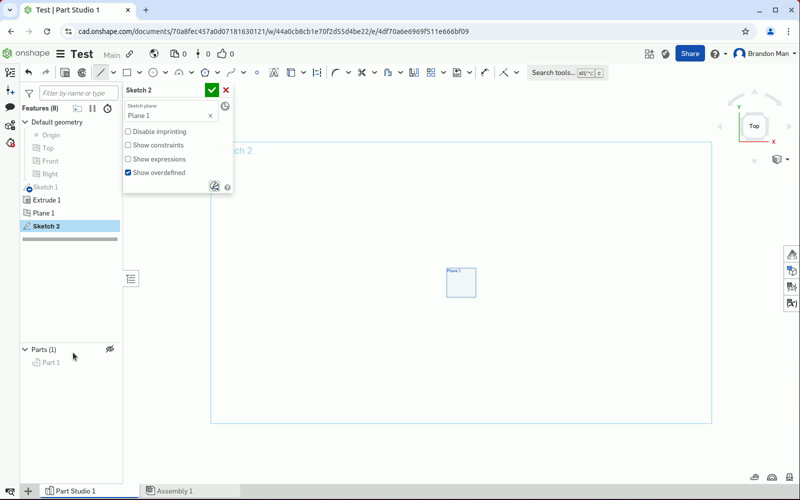
key_down(shift)
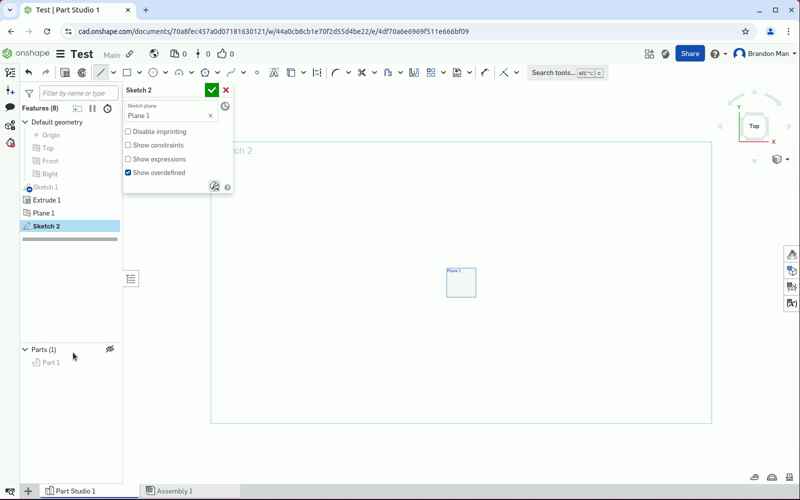
mouse_move(483, 395)
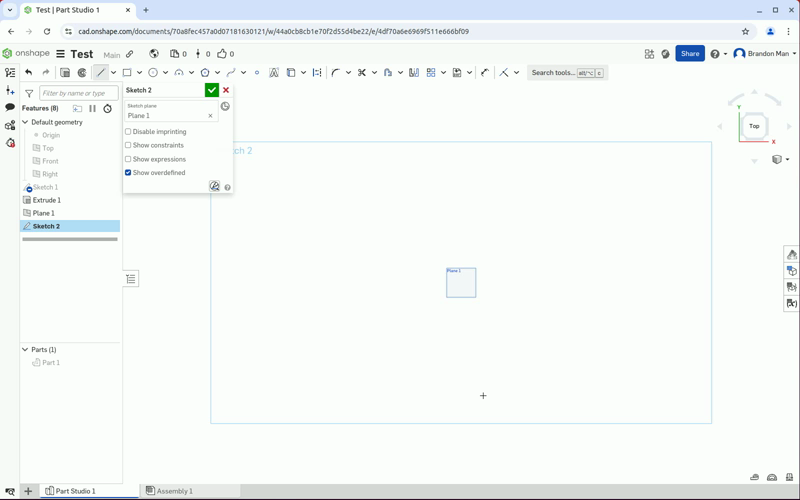
click(483, 395)
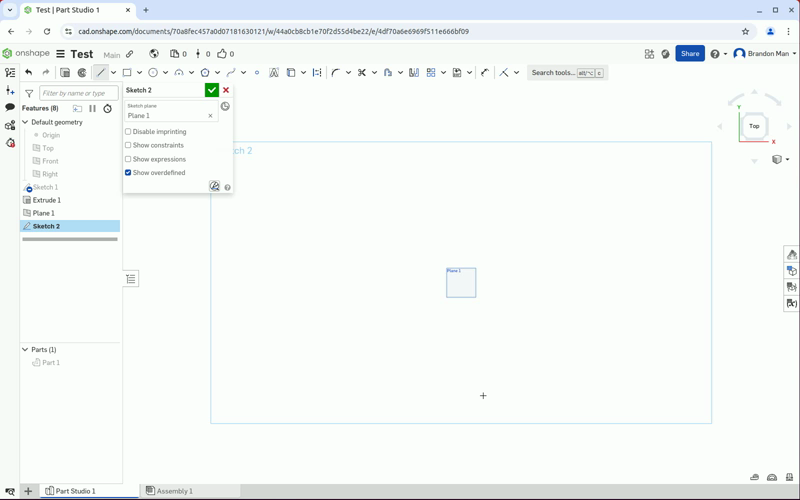
key_up(shift)
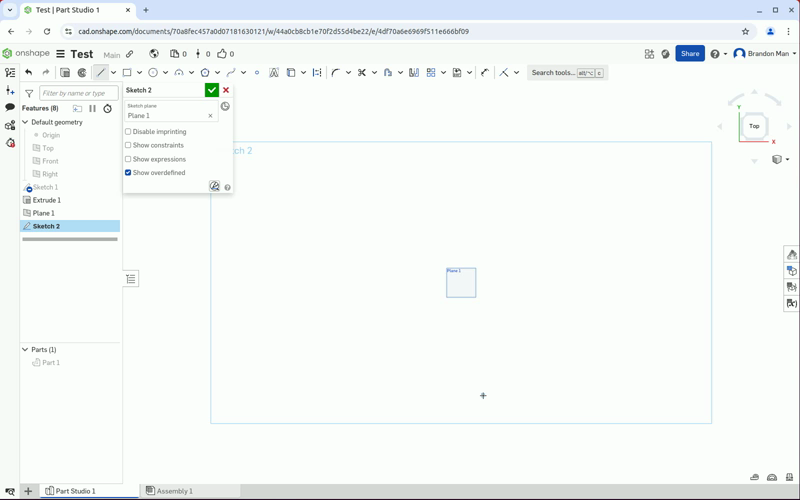
key_down(shift)
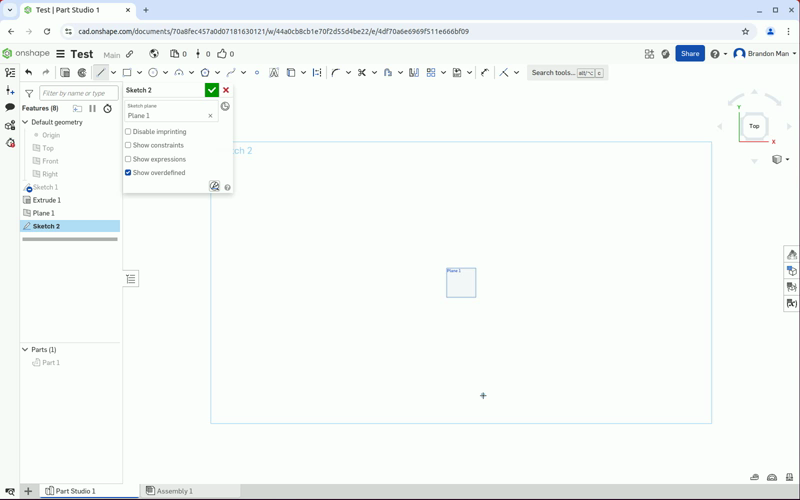
mouse_move(572, 395)
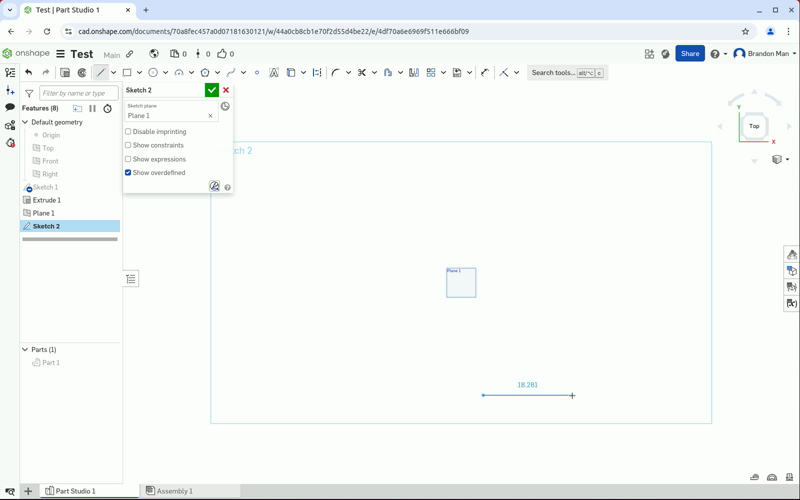
click(572, 395)
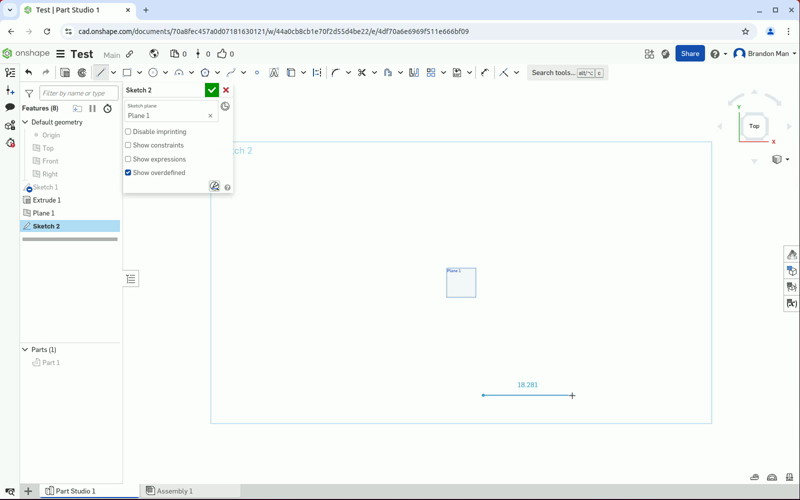
key_up(shift)
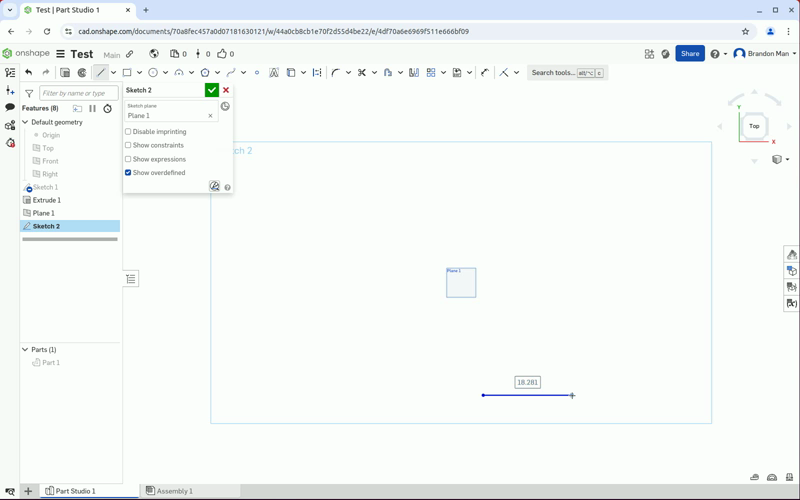
key_down(shift)
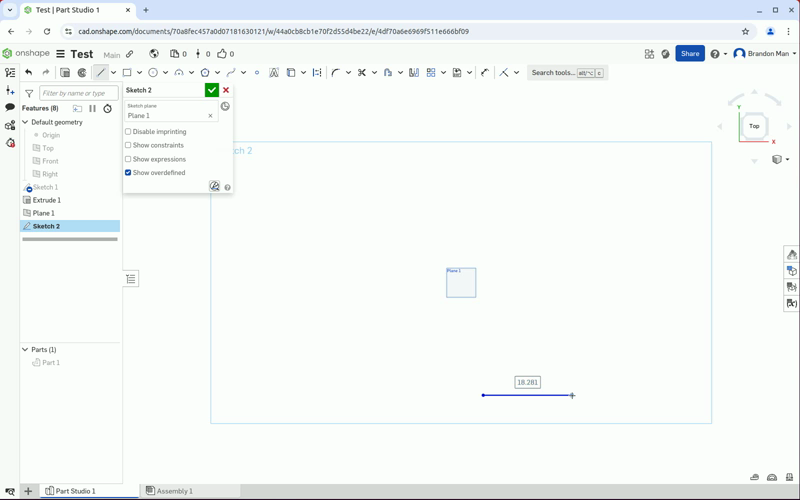
mouse_move(572, 306)
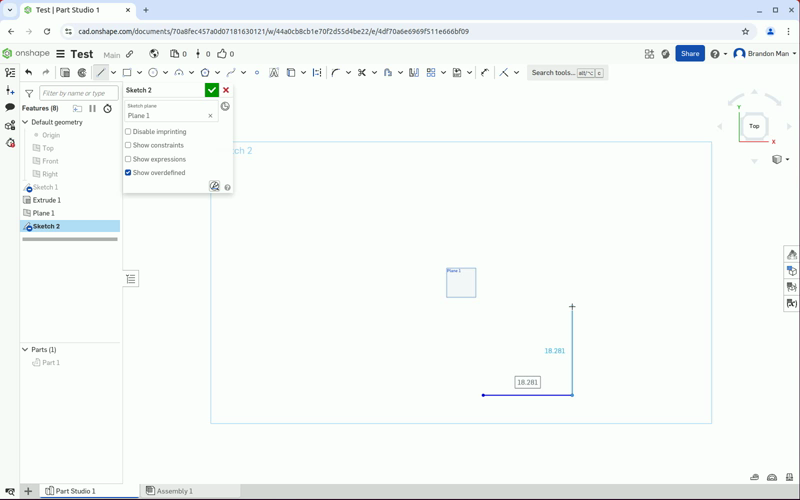
click(572, 306)
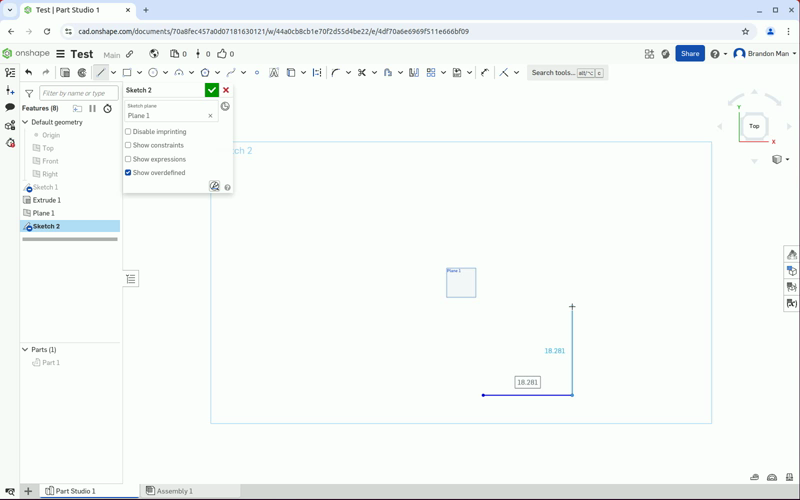
key_up(shift)
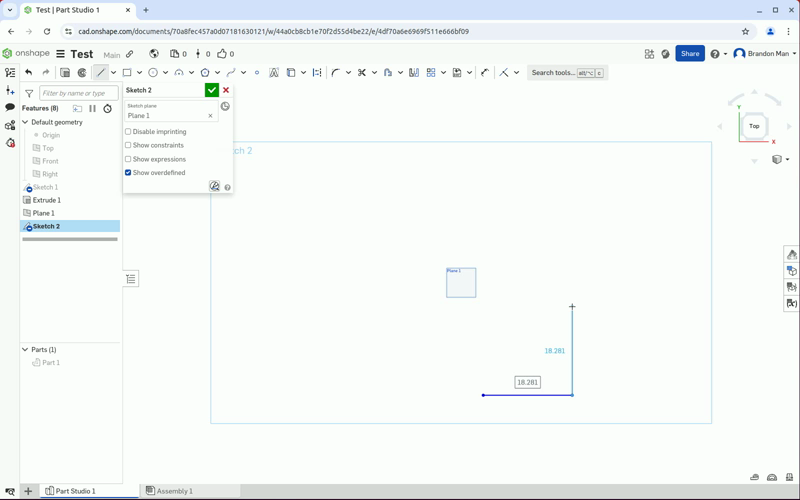
key_down(shift)
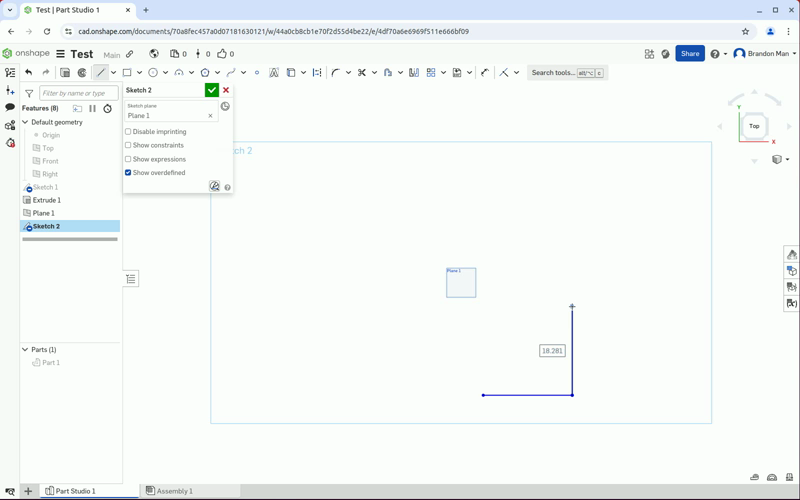
mouse_move(483, 395)
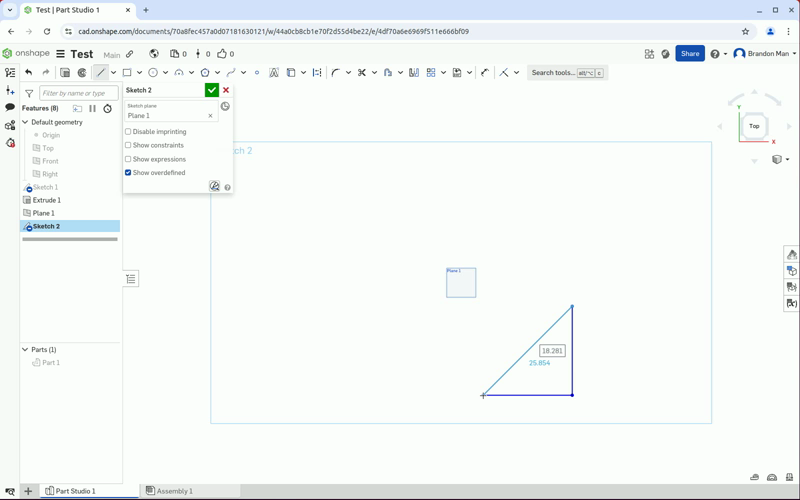
key_up(shift)
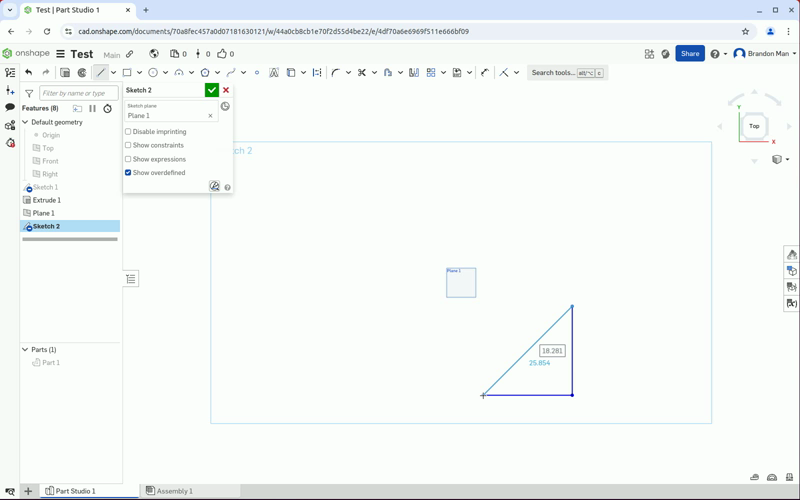
click(483, 395)
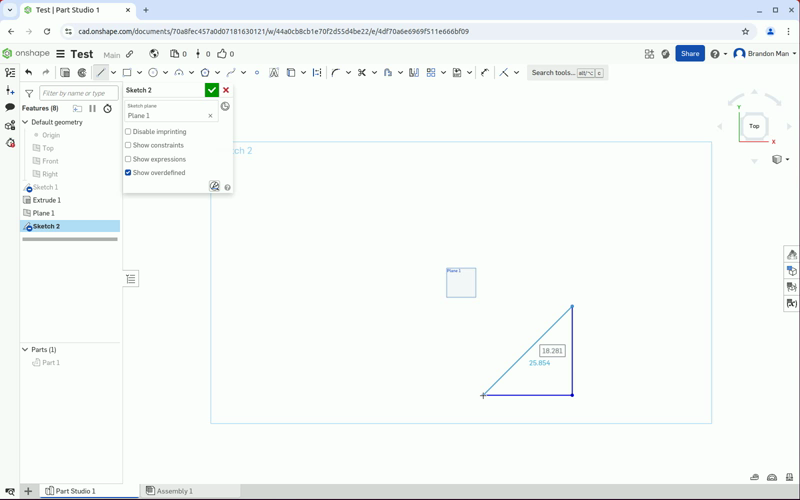
key(esc)
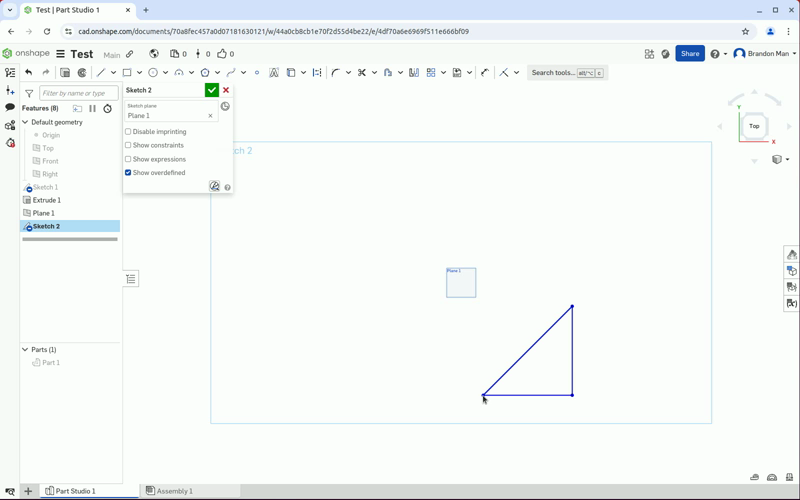
mouse_move(536, 351)
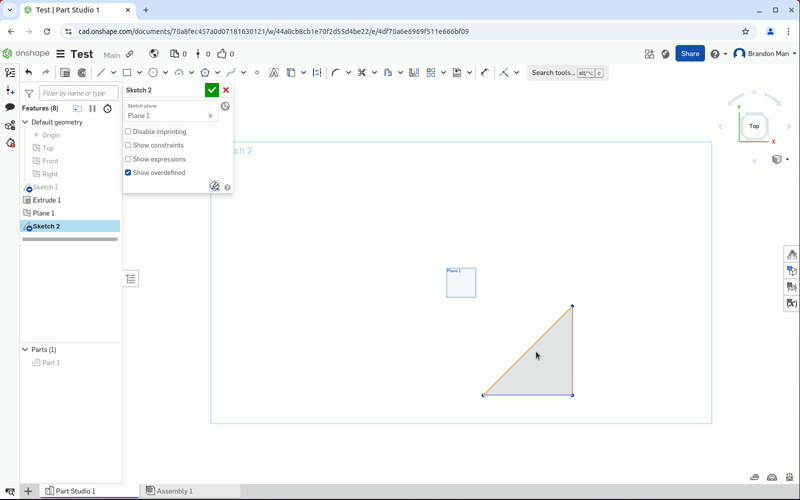
click(536, 351)
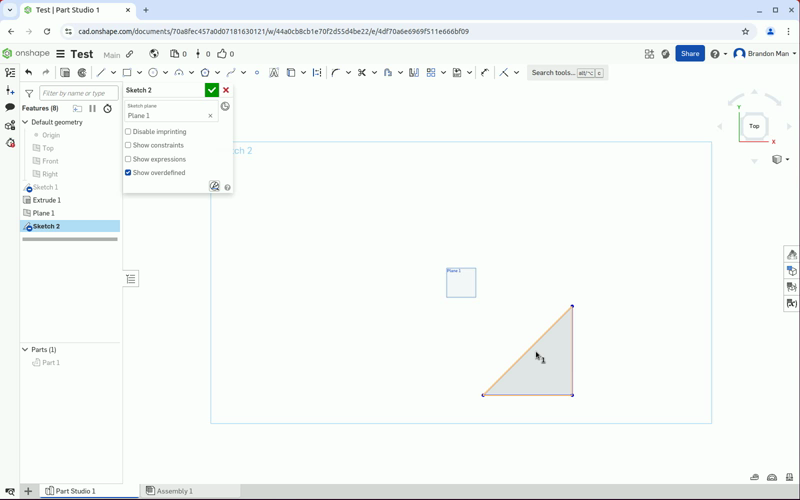
mouse_move(73, 352)
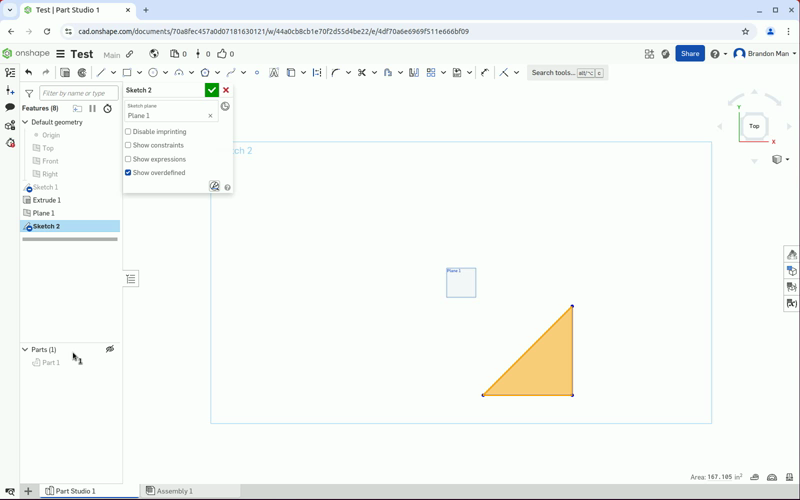
key(shift+y)
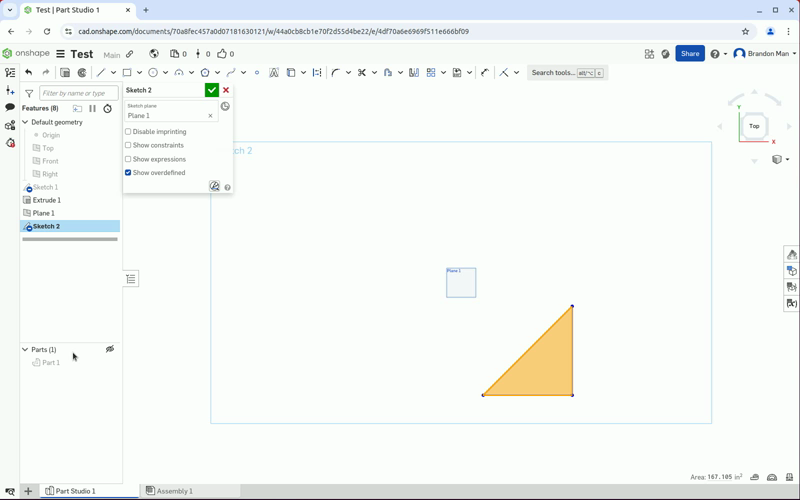
key(shift+e)
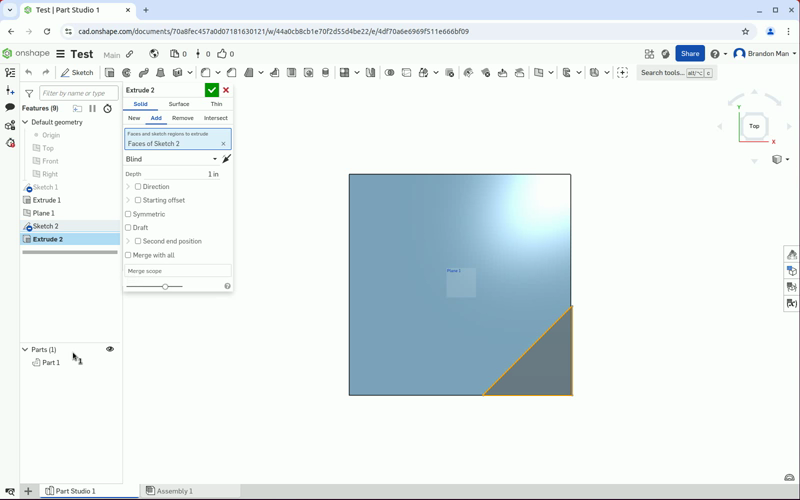
mouse_move(143, 106)
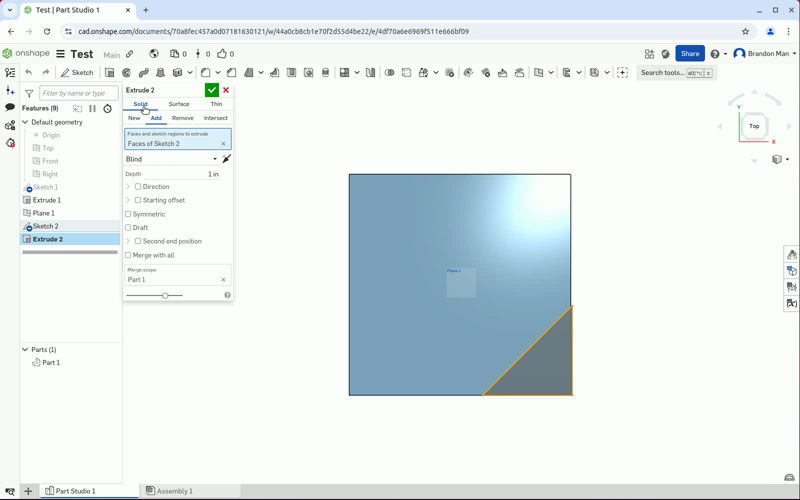
click(143, 106)
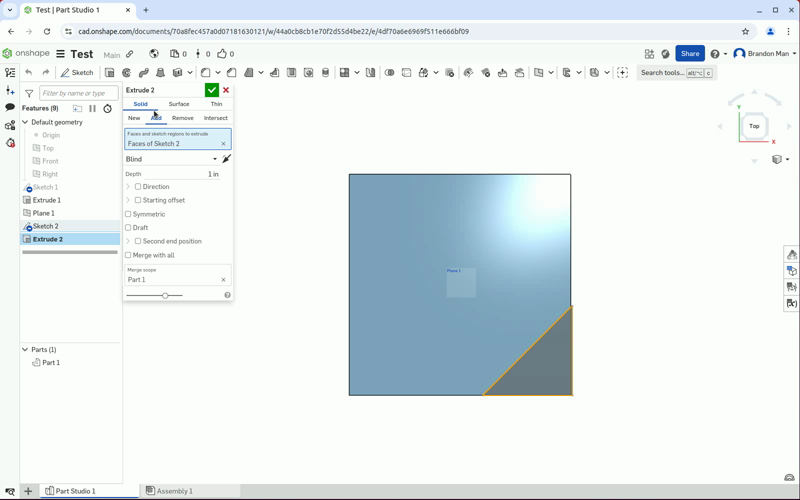
mouse_move(186, 120)
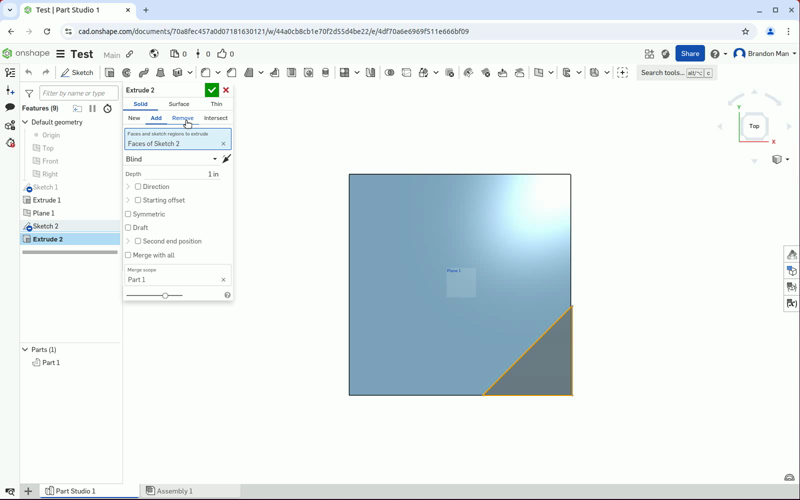
click(186, 120)
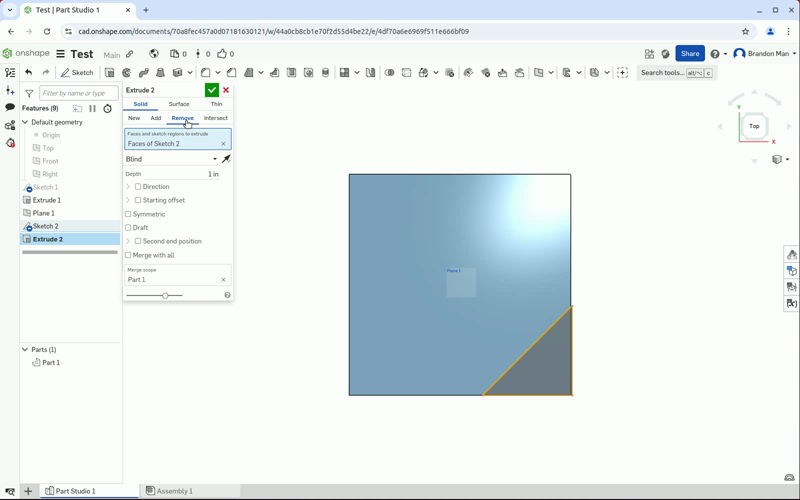
key(tab, 4)
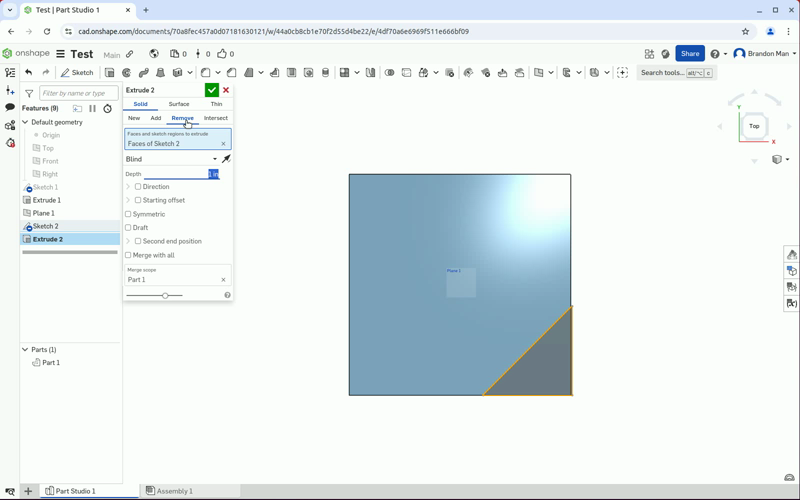
text(30.811)
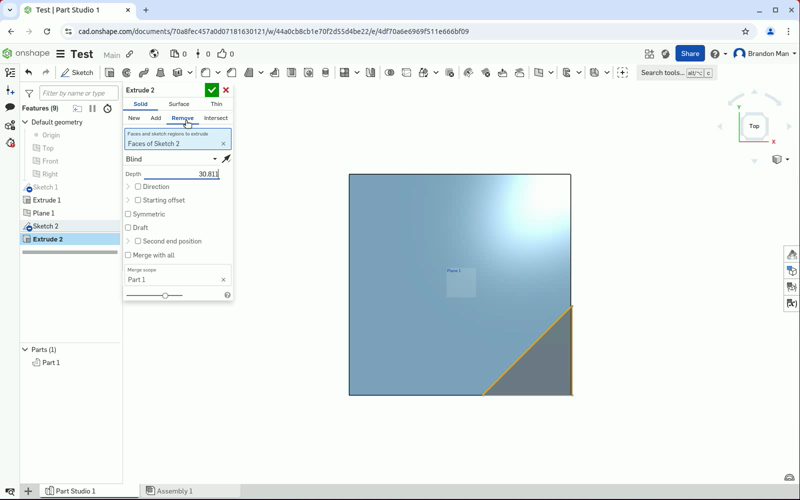
key(tab, 6)
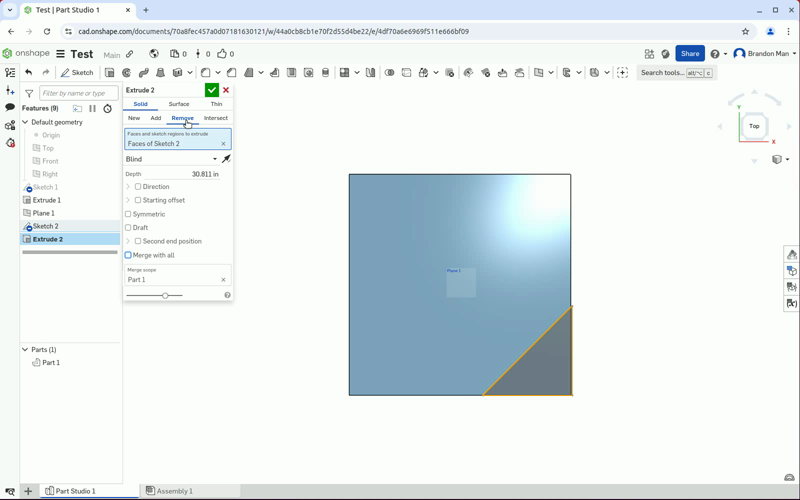
key(space)
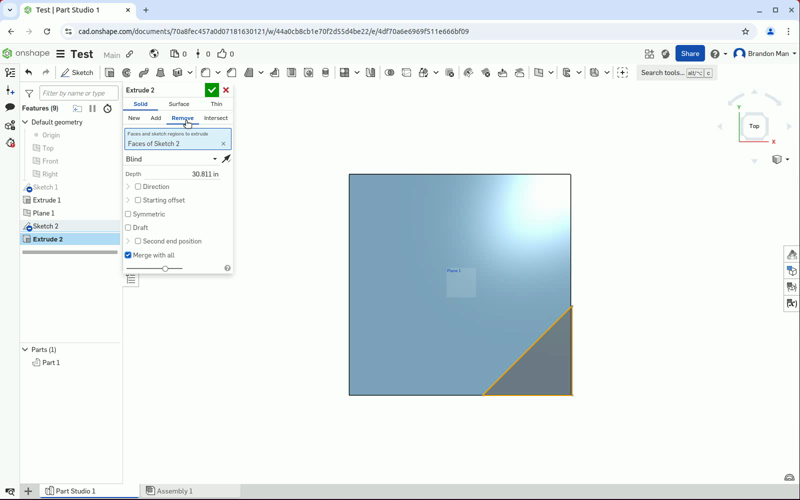
key(enter)
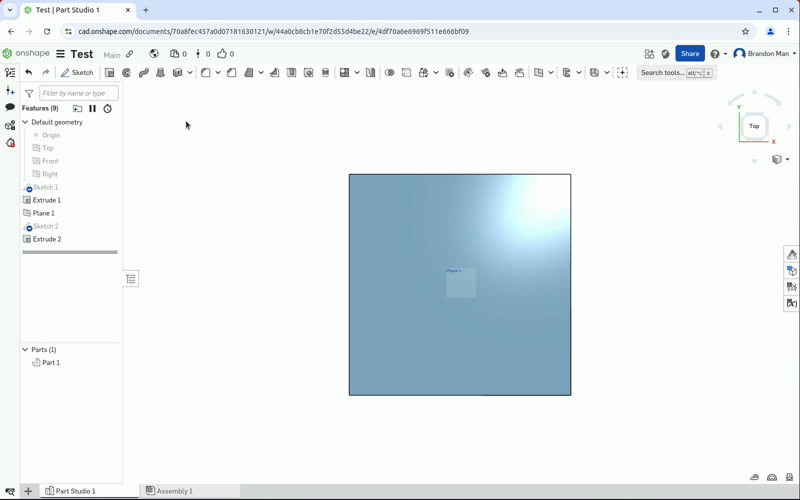
key(shift+h)
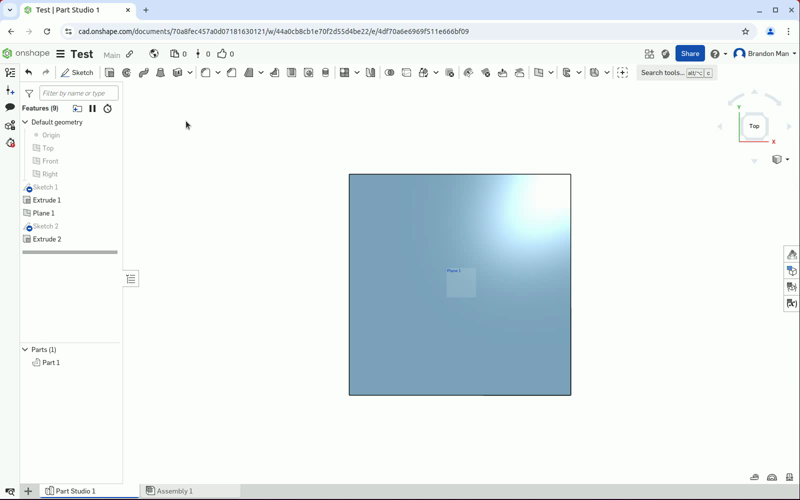
key(shift+h)
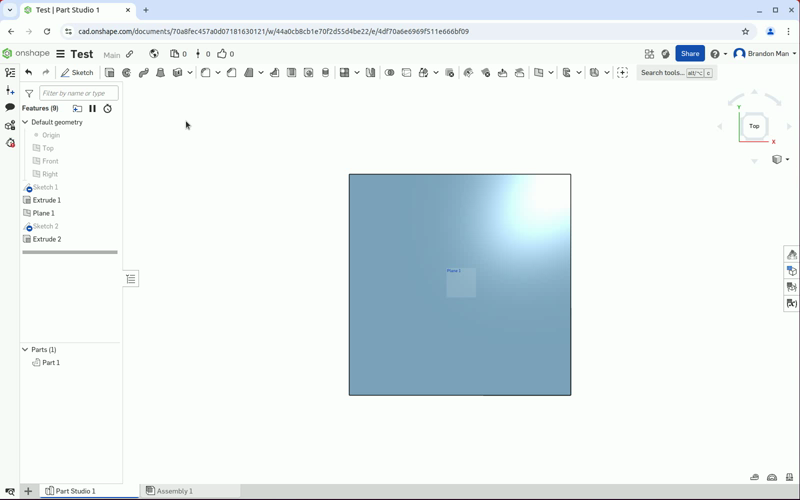
mouse_move(73, 189)
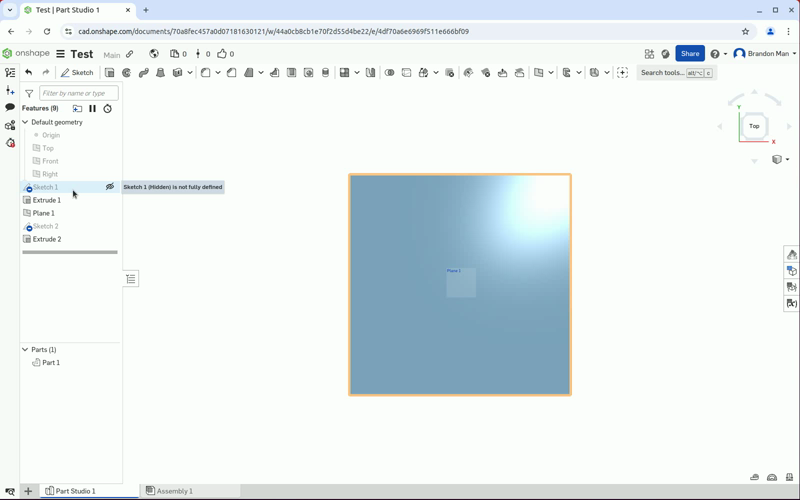
click(73, 189)
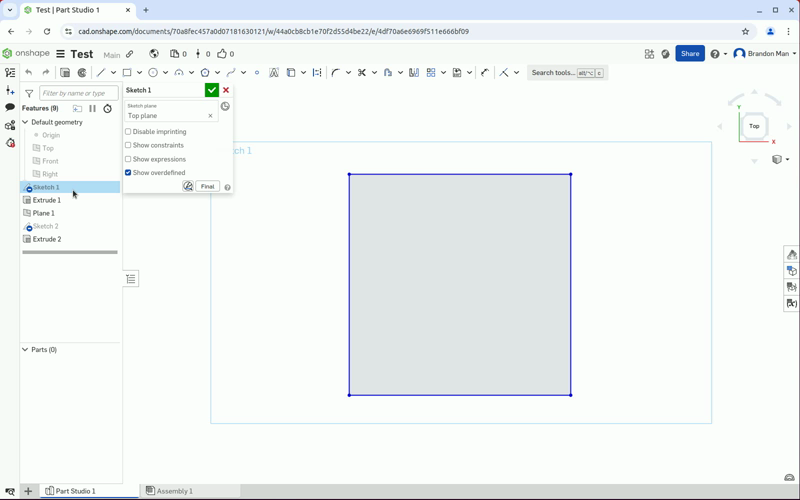
mouse_move(229, 92)
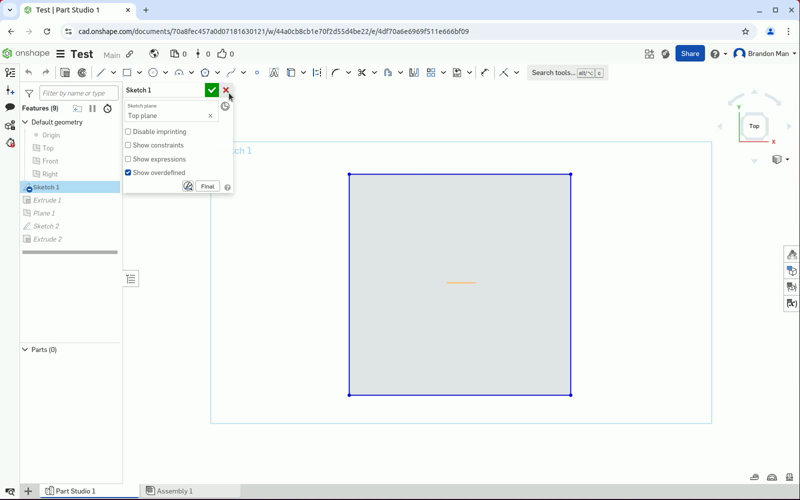
click(229, 92)
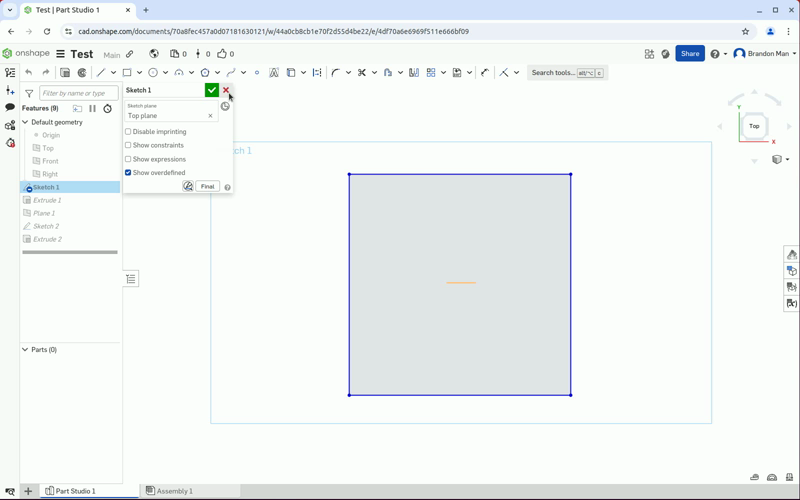
key(shift+s)
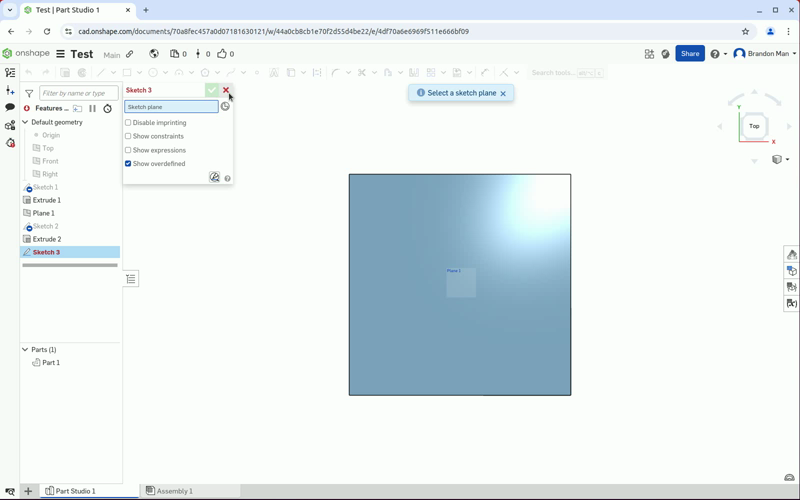
mouse_move(73, 215)
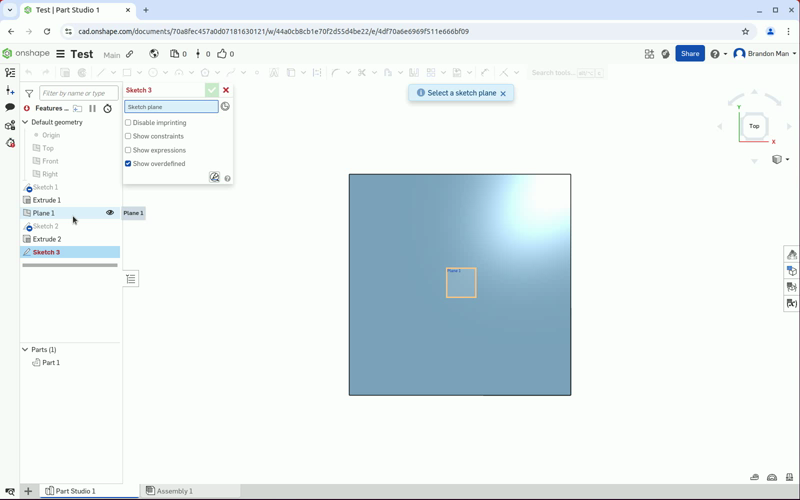
click(73, 215)
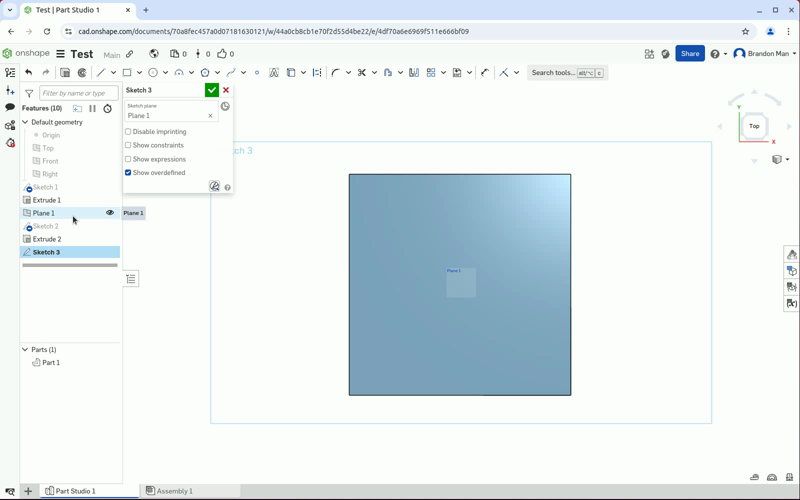
mouse_move(73, 352)
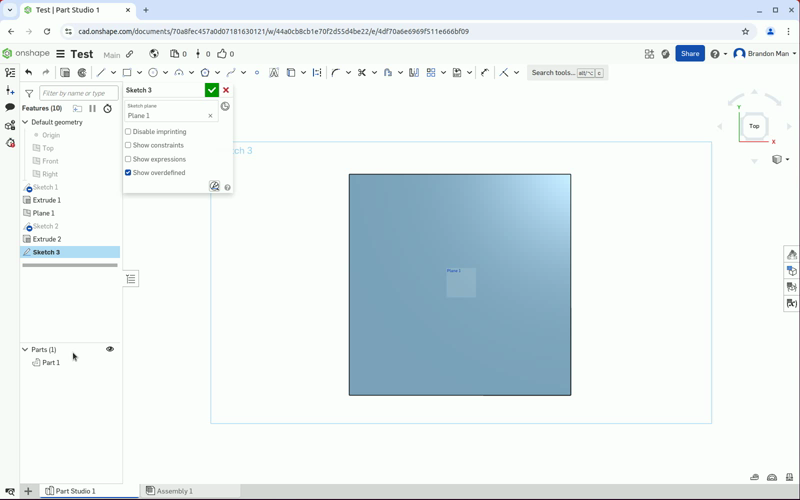
key(y)
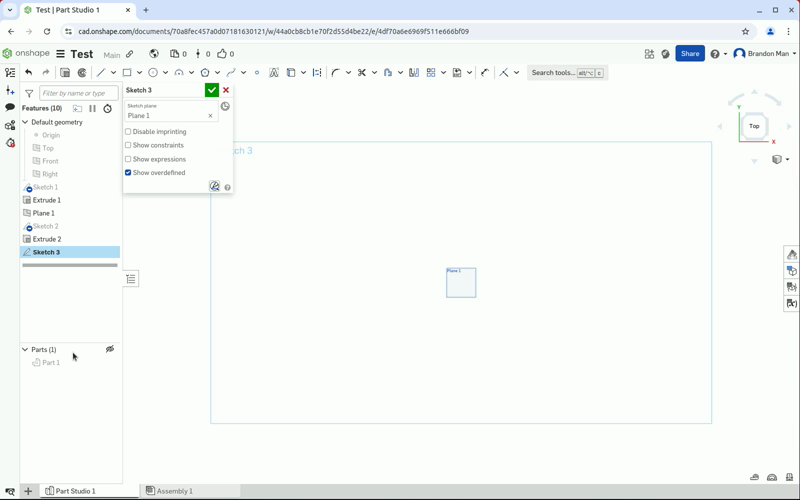
key(l)
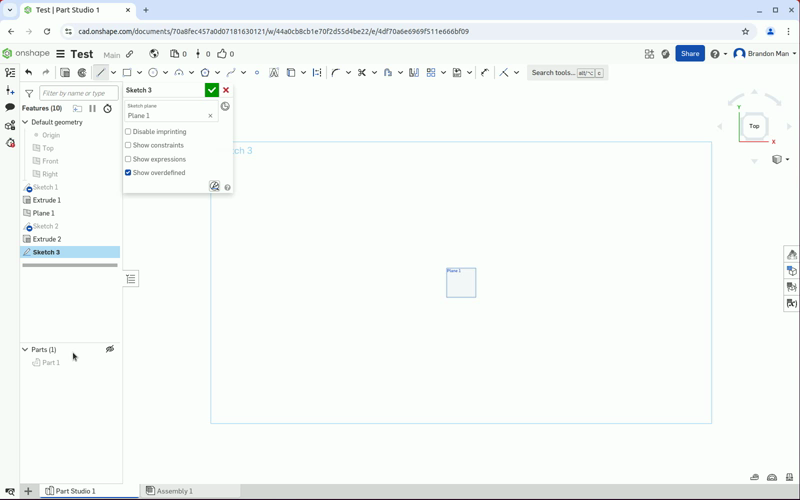
key_down(shift)
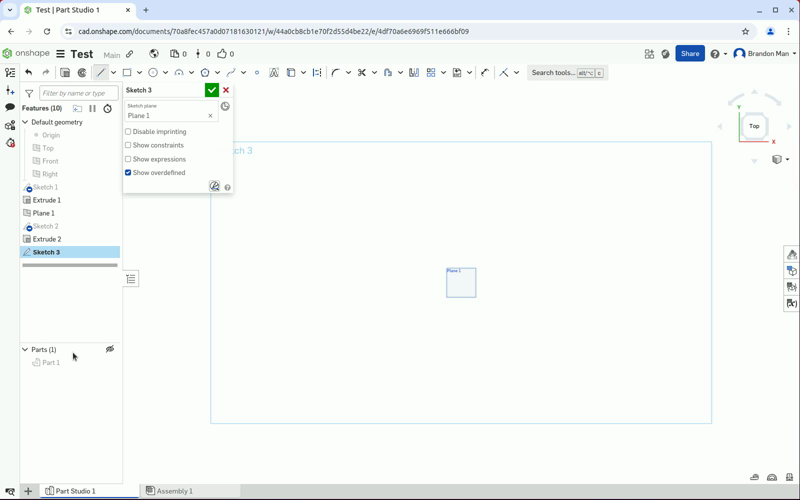
mouse_move(349, 261)
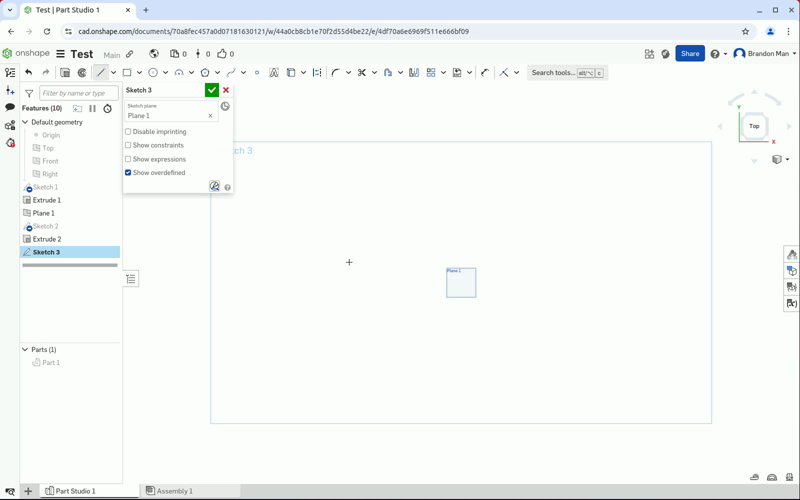
click(349, 261)
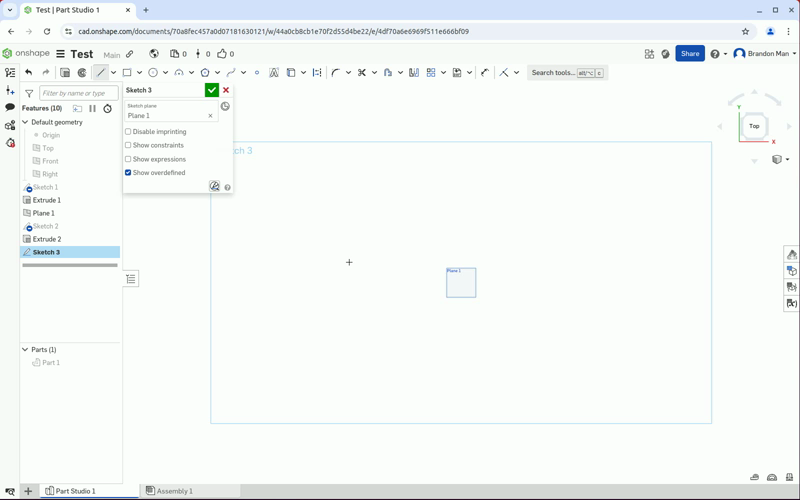
key_up(shift)
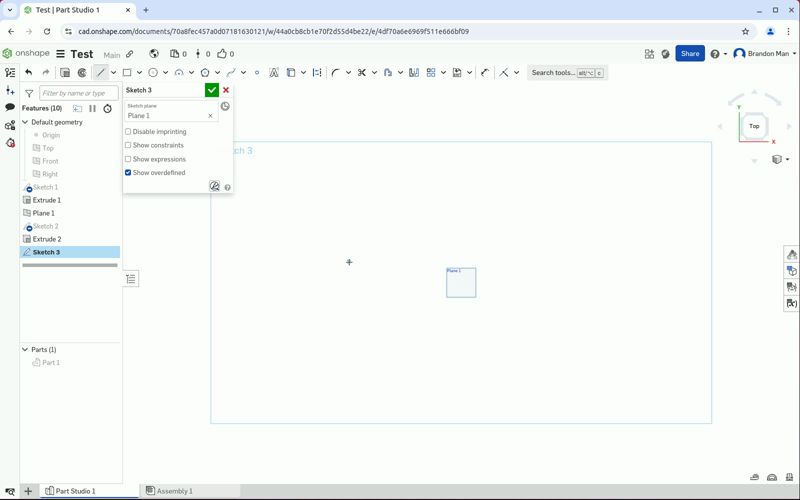
key_down(shift)
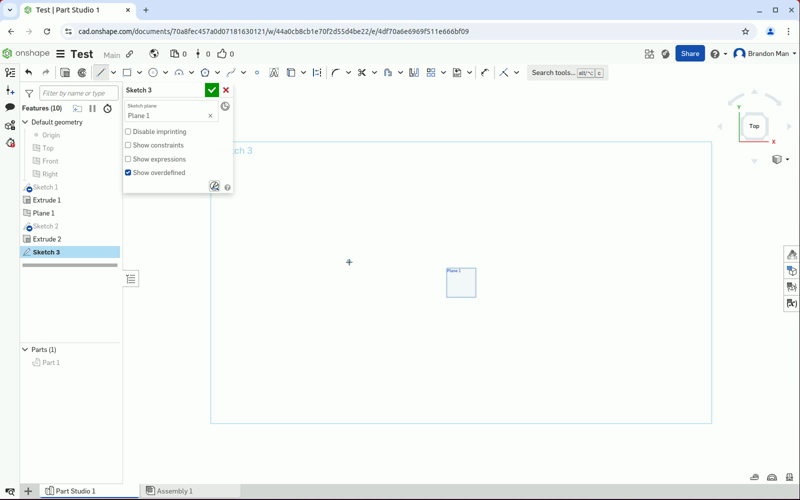
mouse_move(438, 172)
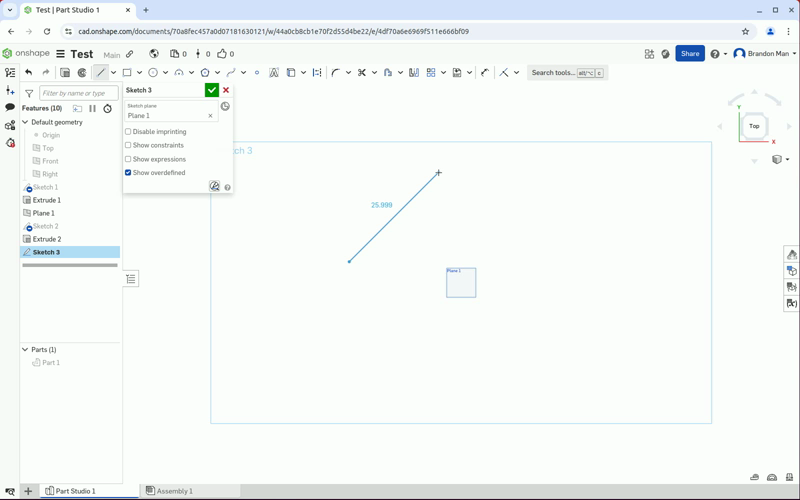
click(438, 172)
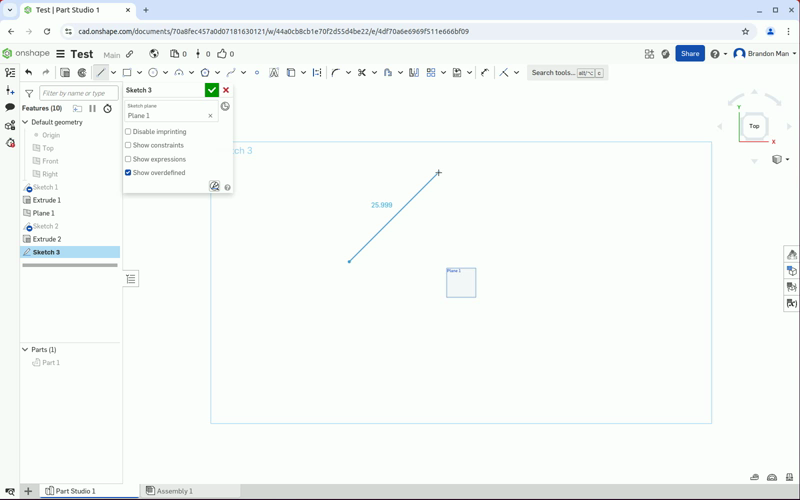
key_up(shift)
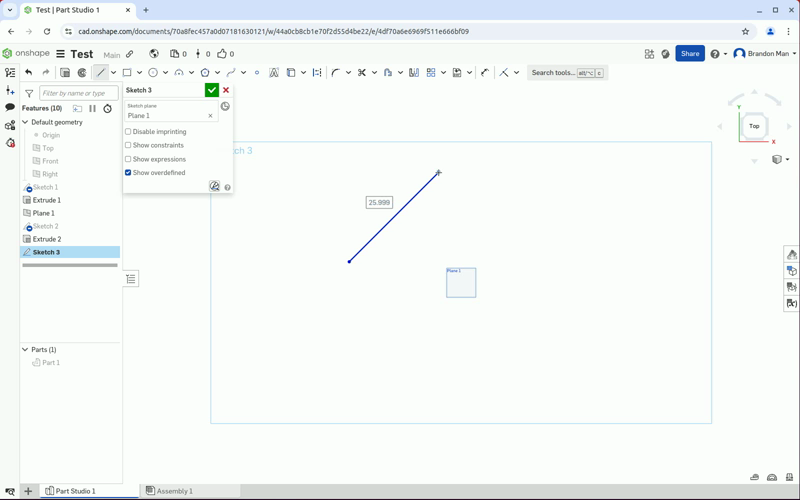
key_down(shift)
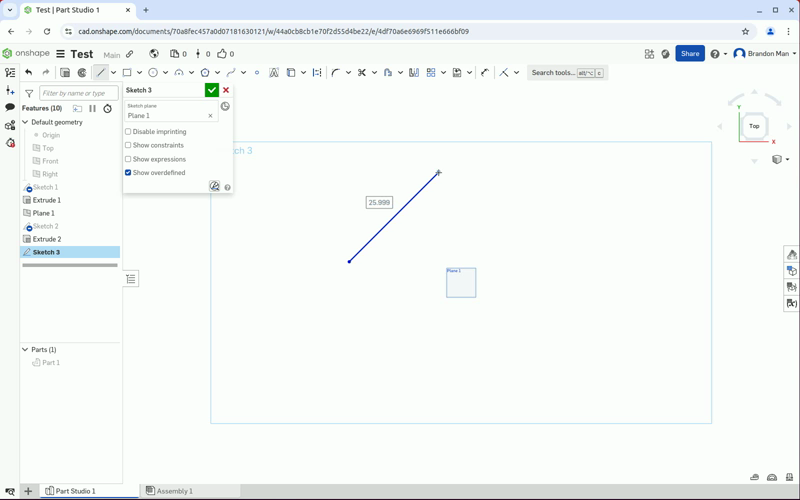
mouse_move(349, 172)
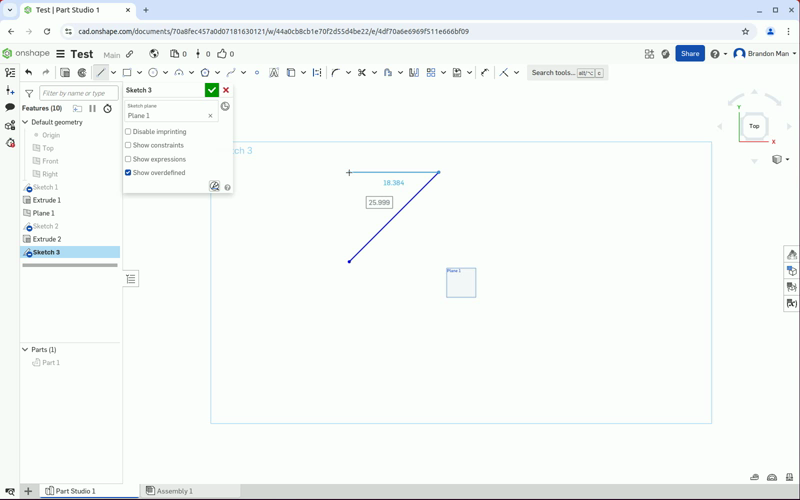
click(349, 172)
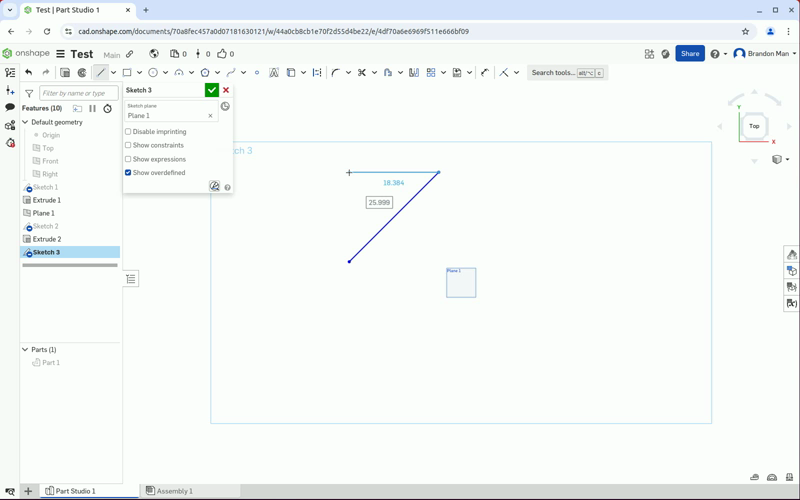
key_up(shift)
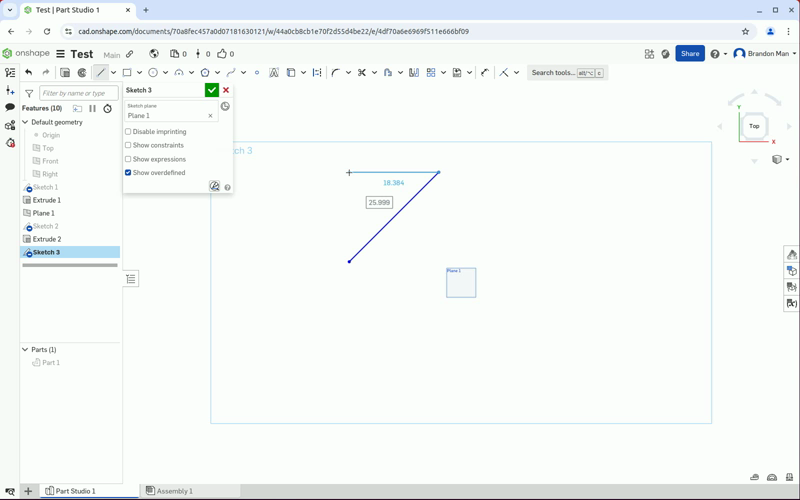
key_down(shift)
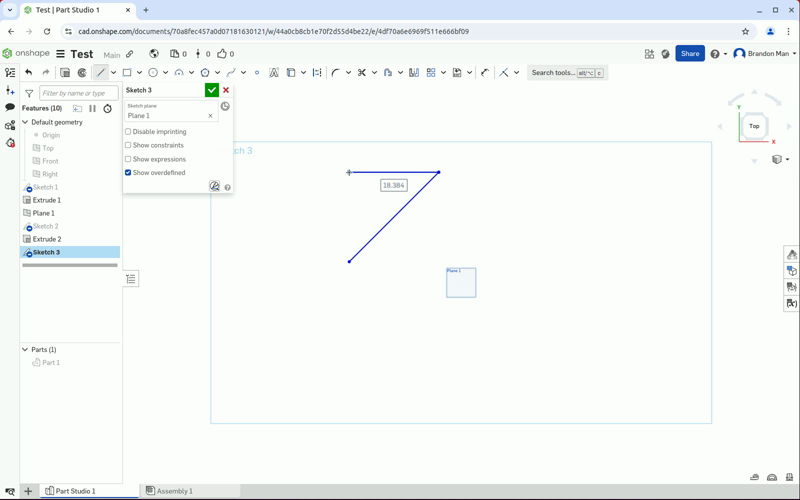
mouse_move(349, 261)
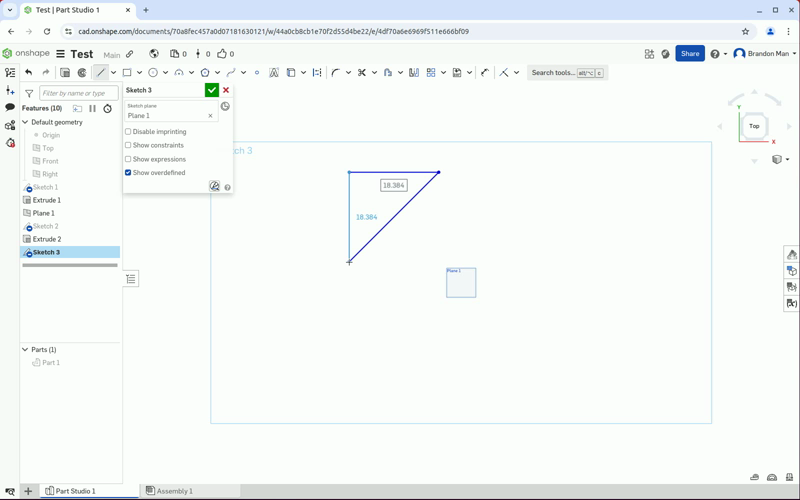
key_up(shift)
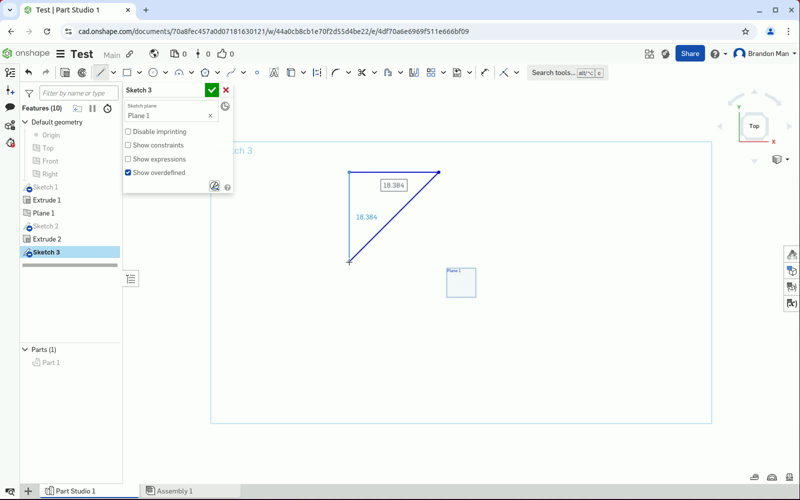
click(349, 261)
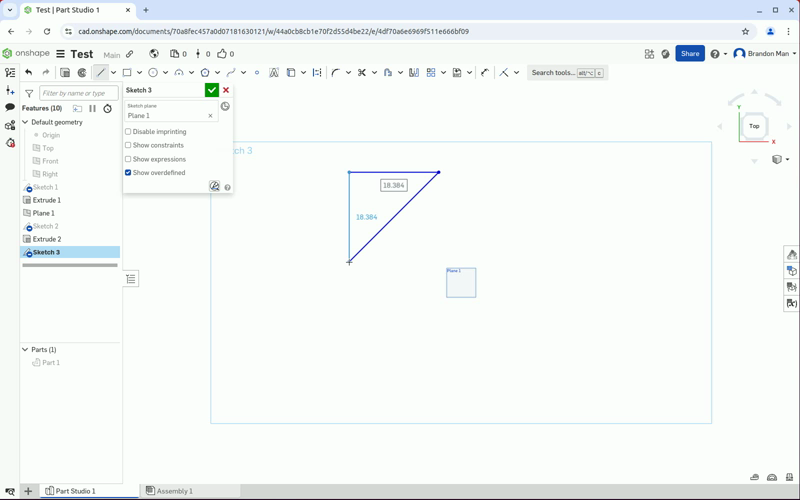
key(esc)
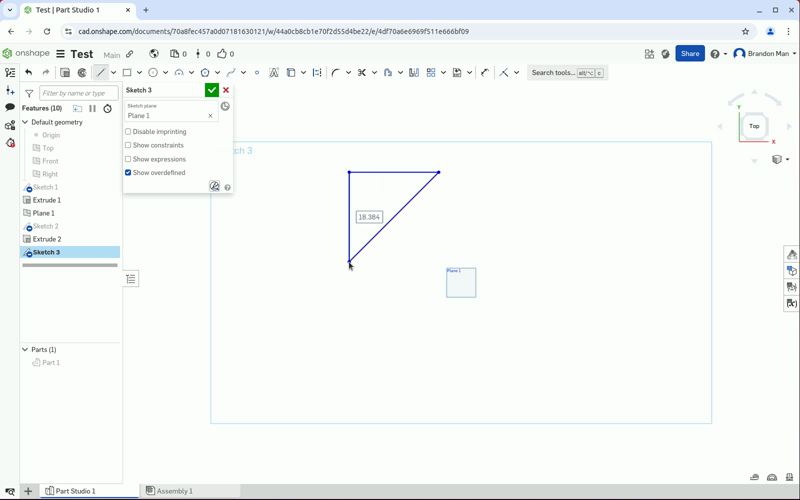
mouse_move(379, 206)
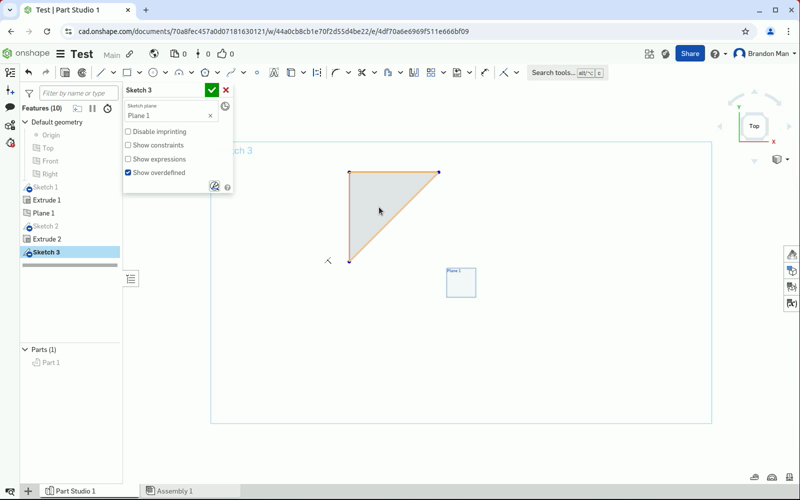
click(379, 206)
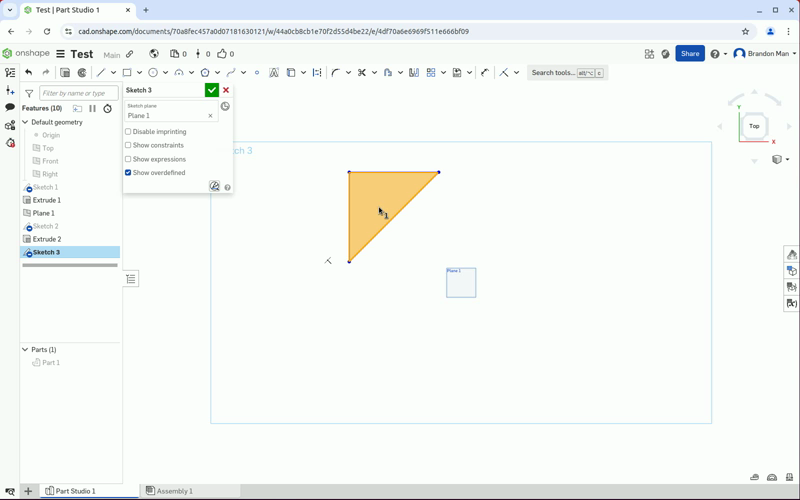
mouse_move(73, 352)
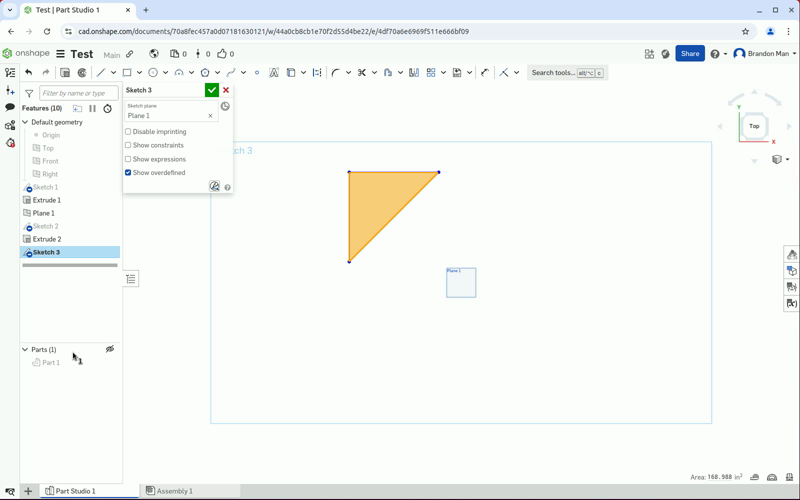
key(shift+y)
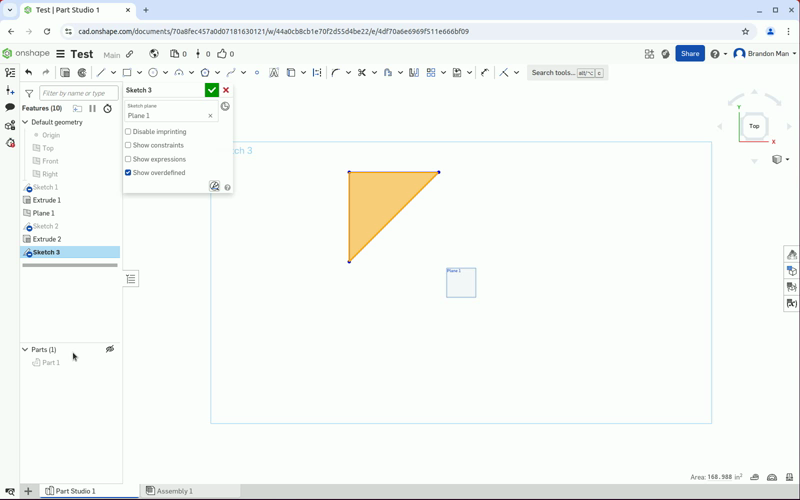
key(shift+e)
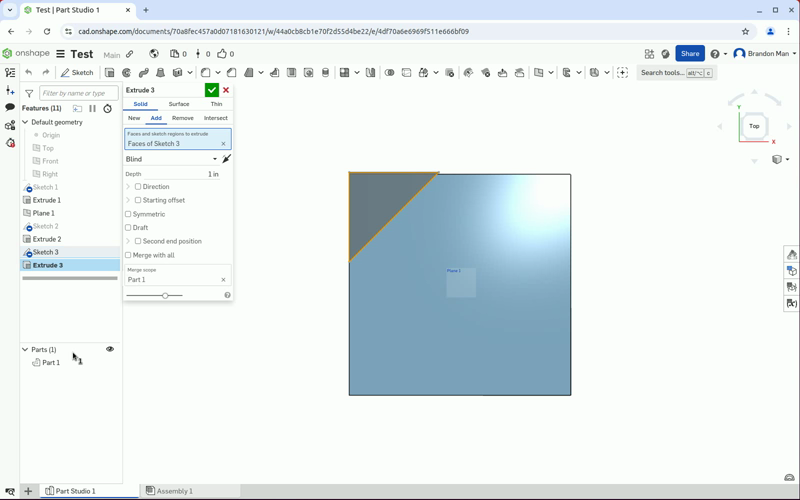
mouse_move(143, 106)
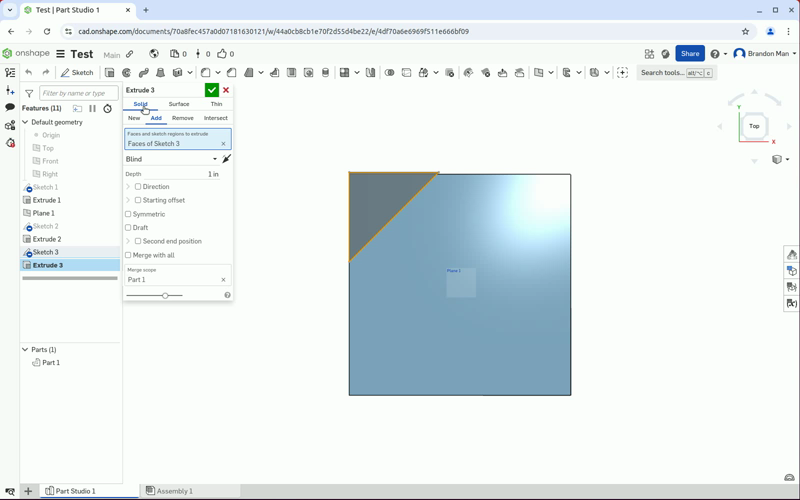
click(143, 106)
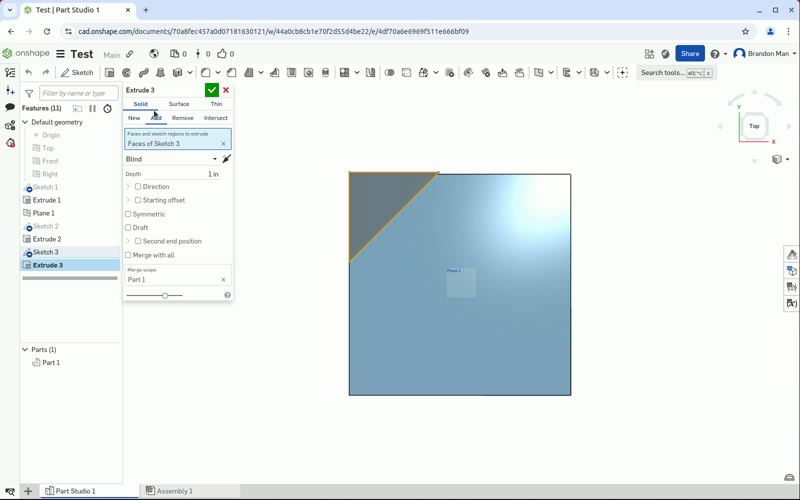
mouse_move(186, 120)
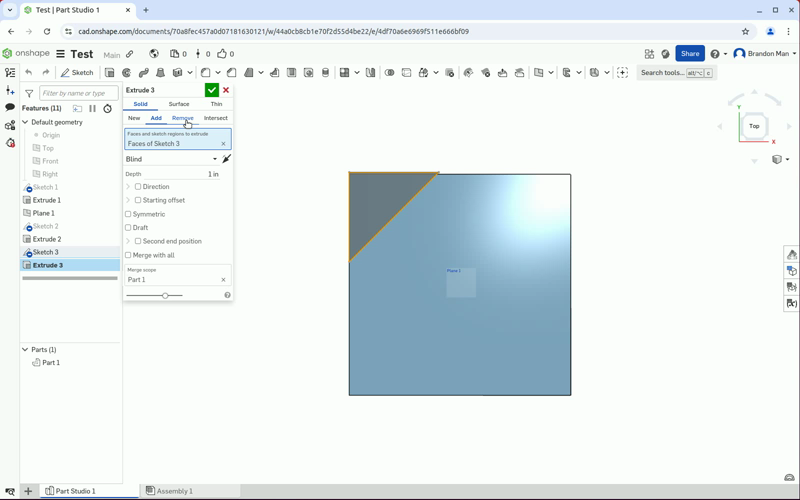
click(186, 120)
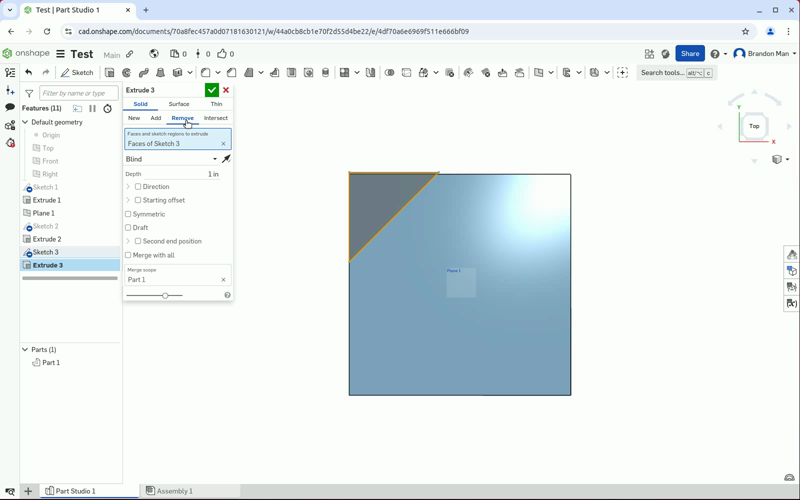
key(tab, 4)
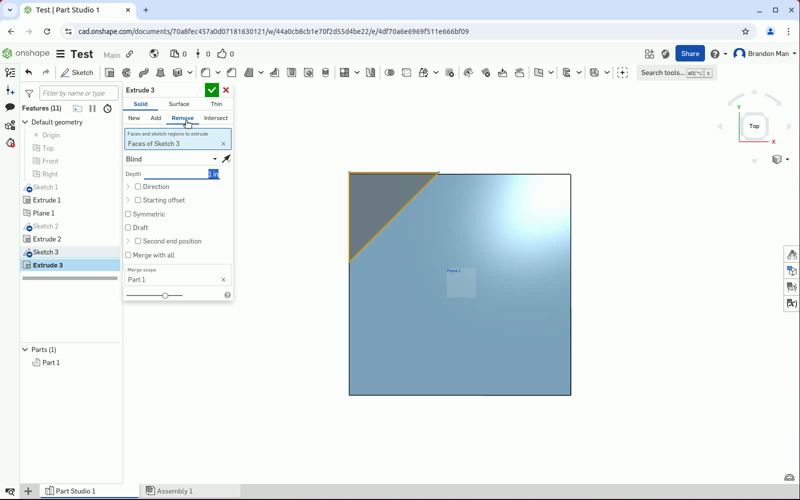
text(30.811)
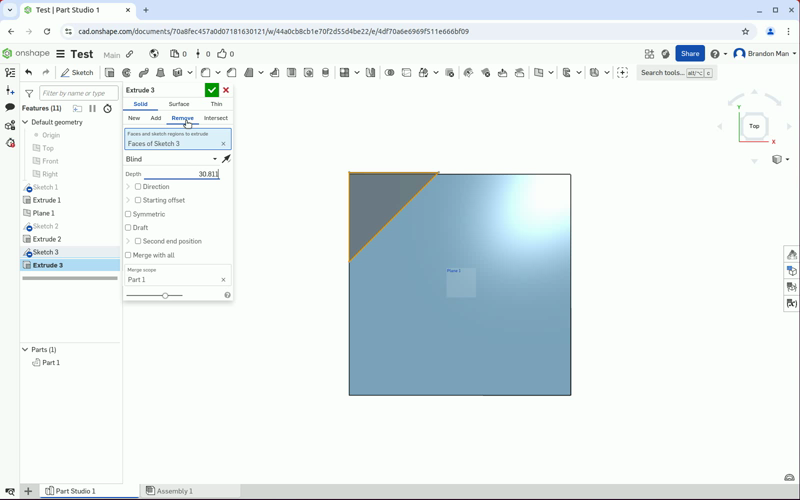
key(tab, 6)
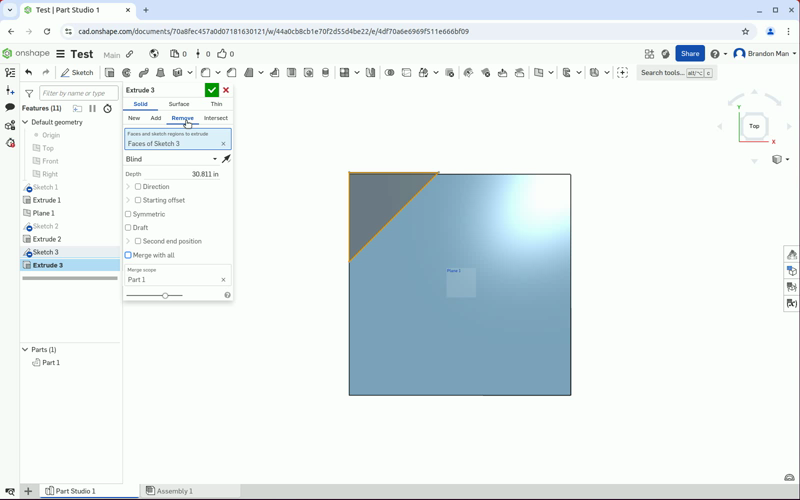
key(space)
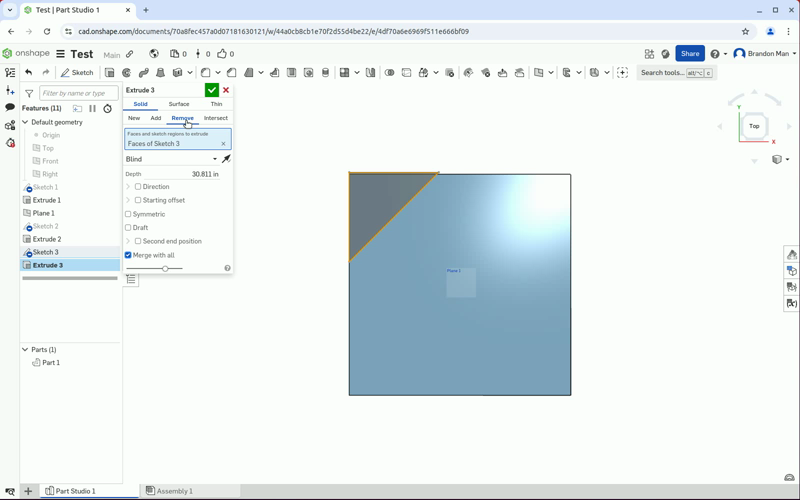
key(enter)
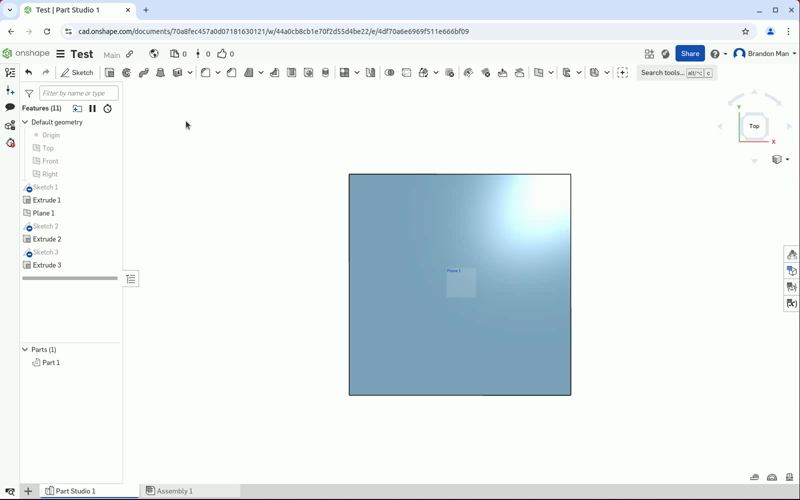
key(shift+h)
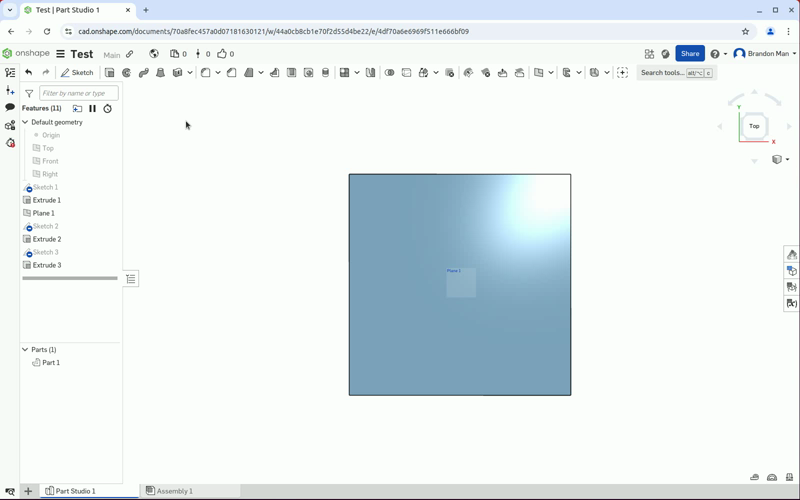
key(shift+h)
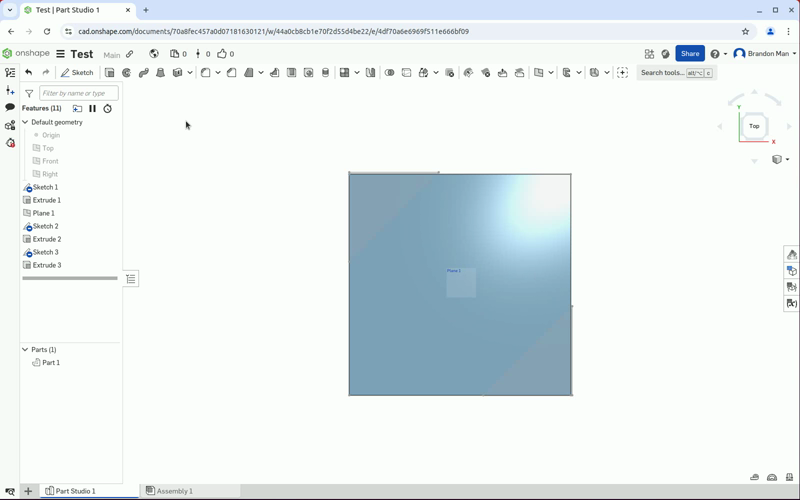
key(shift+7)
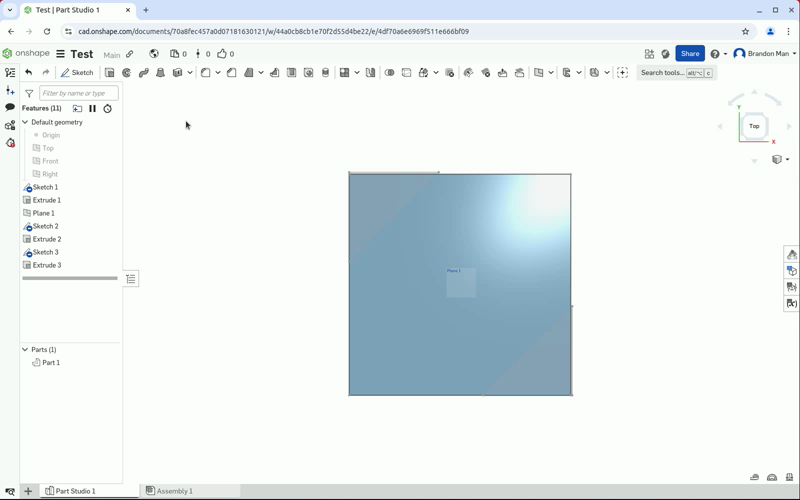
key(up, 3)
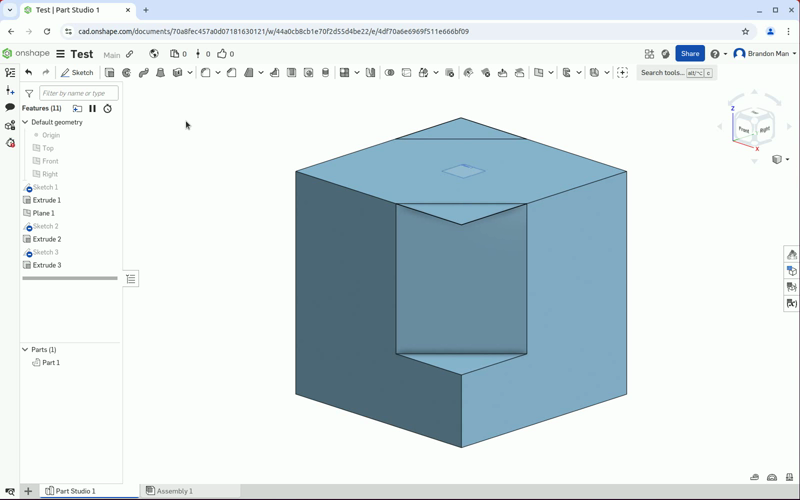
key(left, 3)
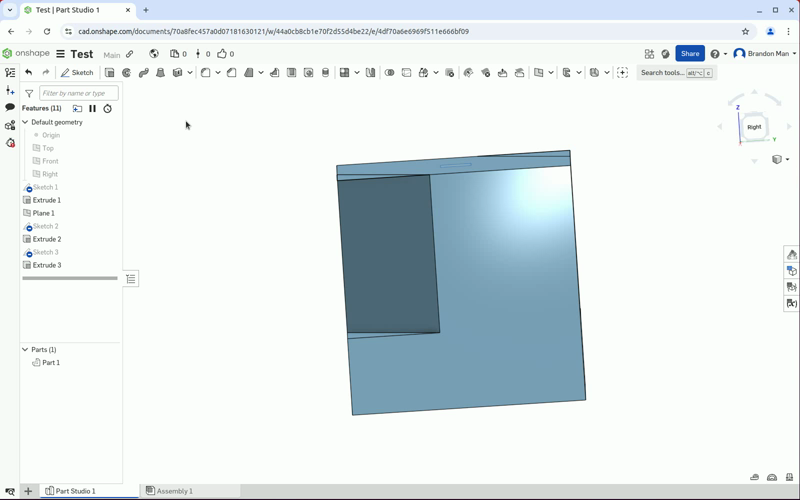
key(right, 3)
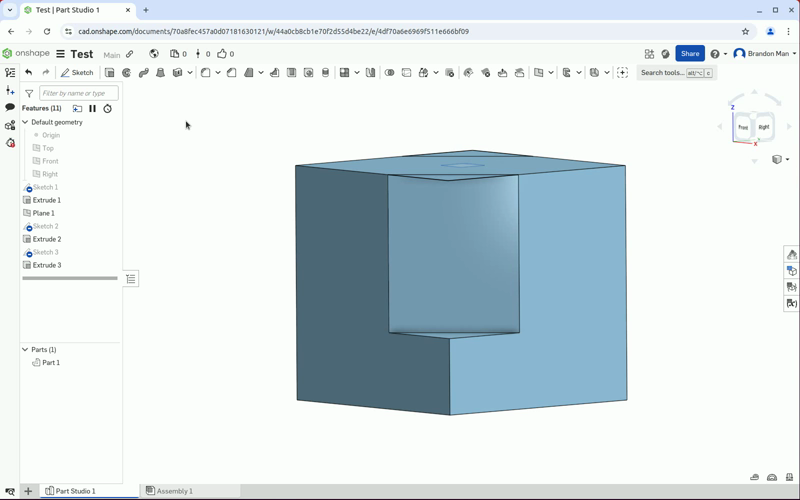
key(down, 3)
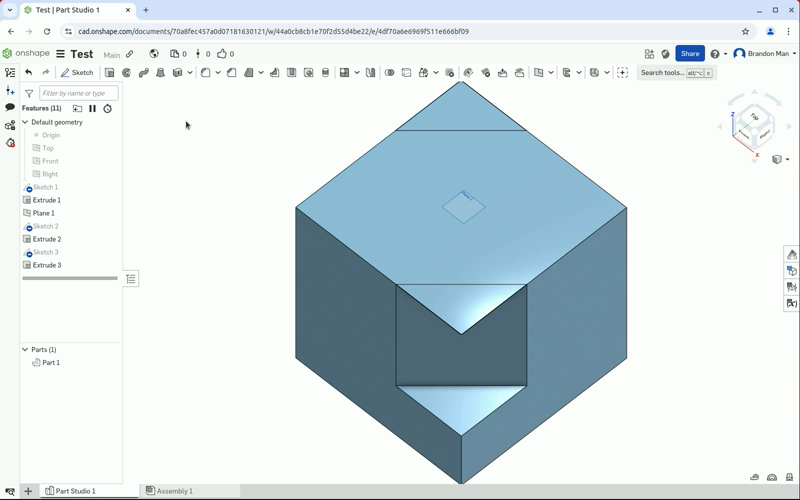
mouse_move(73, 189)
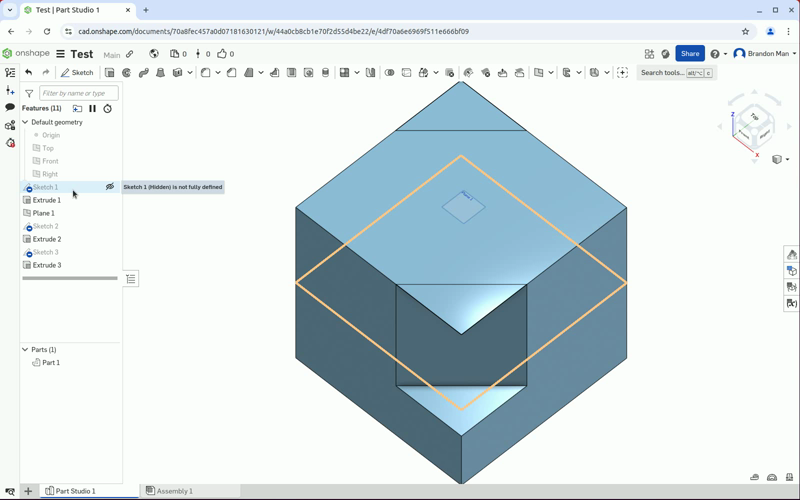
click(73, 189)